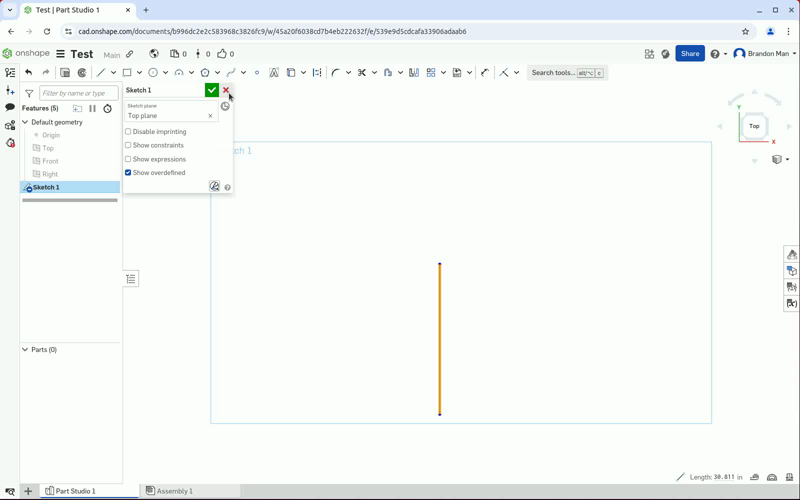
key(shift+h)
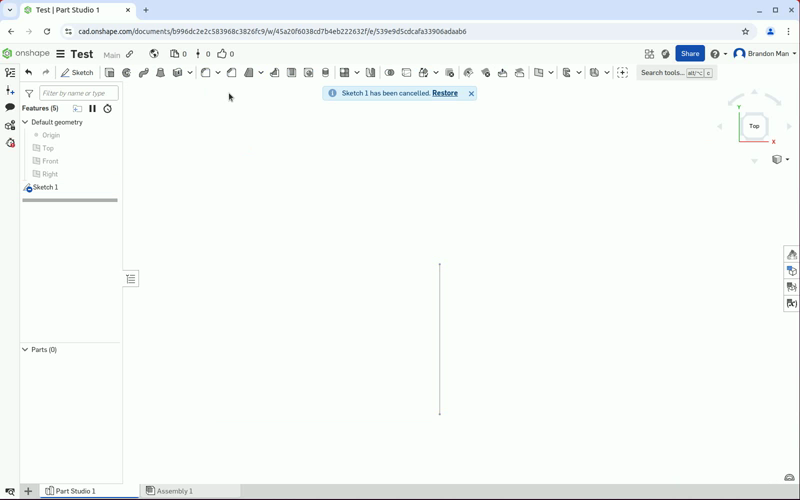
key(shift+s)
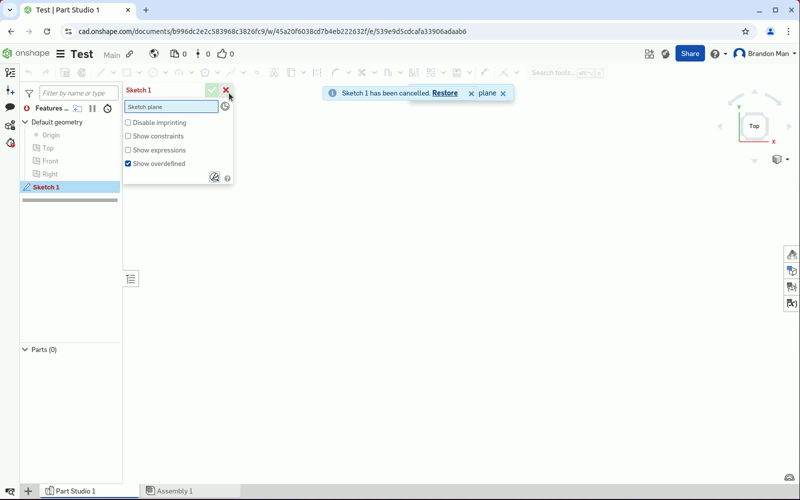
mouse_move(73, 150)
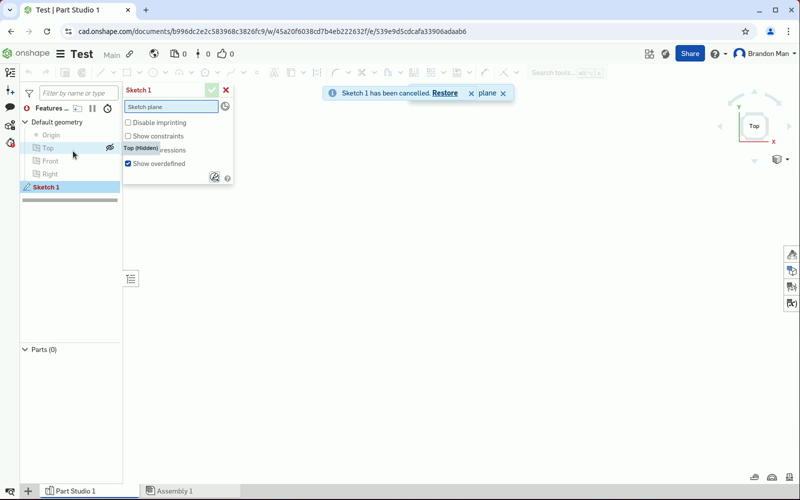
click(73, 150)
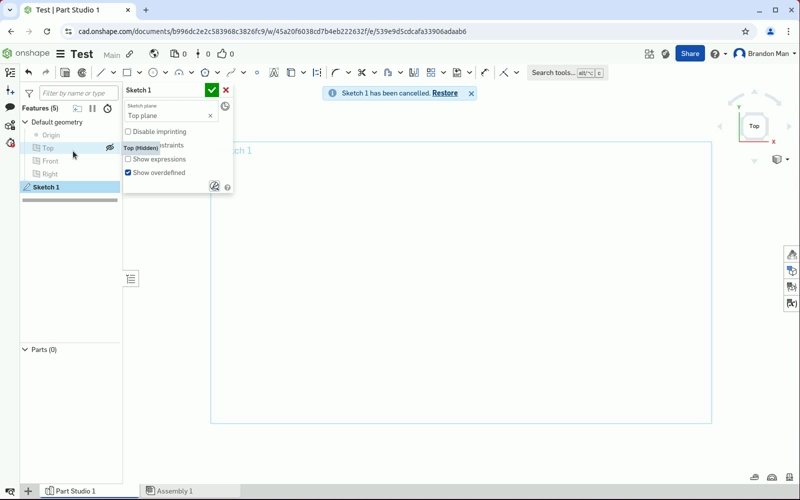
mouse_move(73, 352)
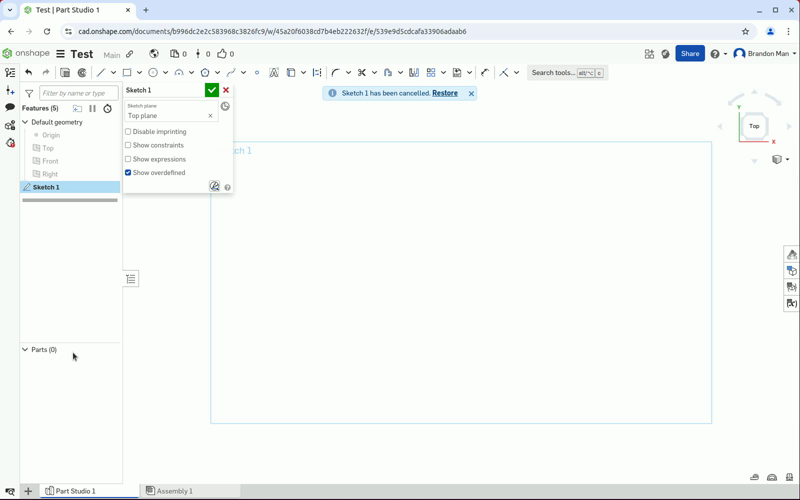
key(y)
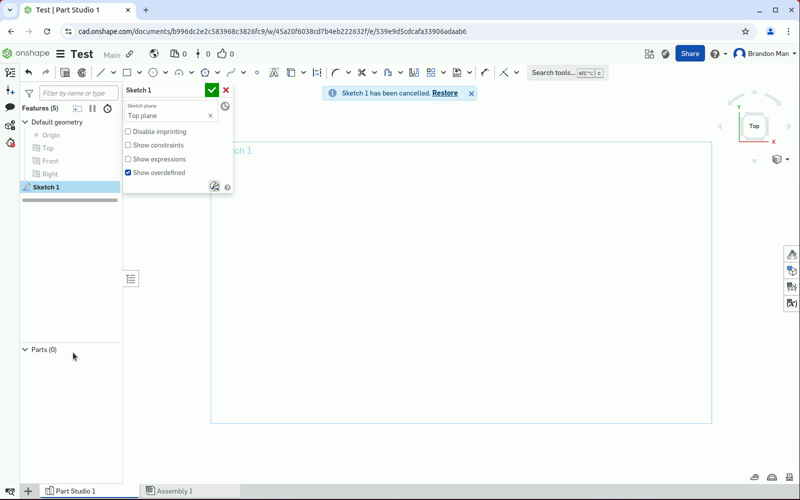
key(l)
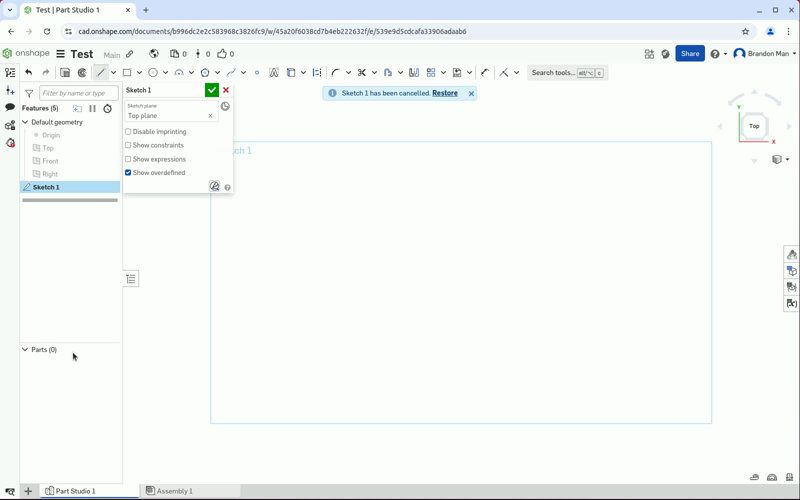
key_down(shift)
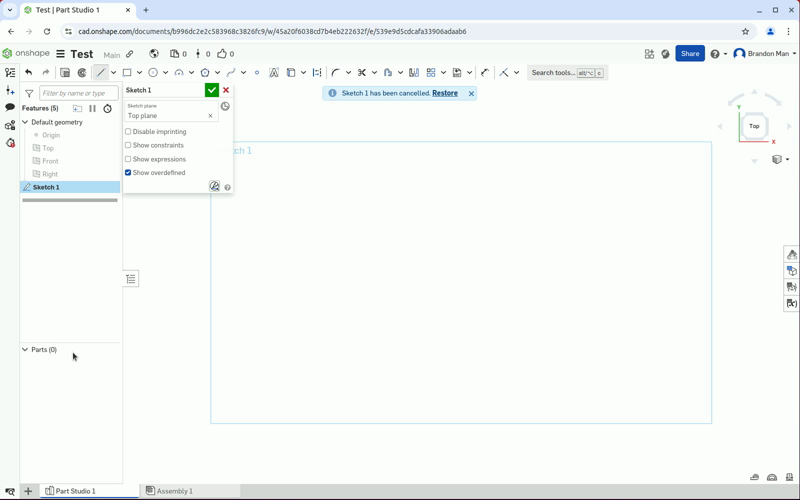
mouse_move(361, 382)
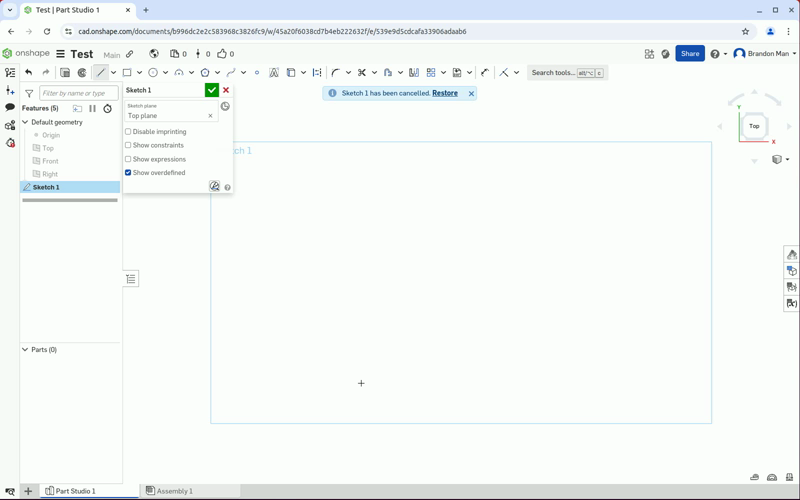
click(361, 382)
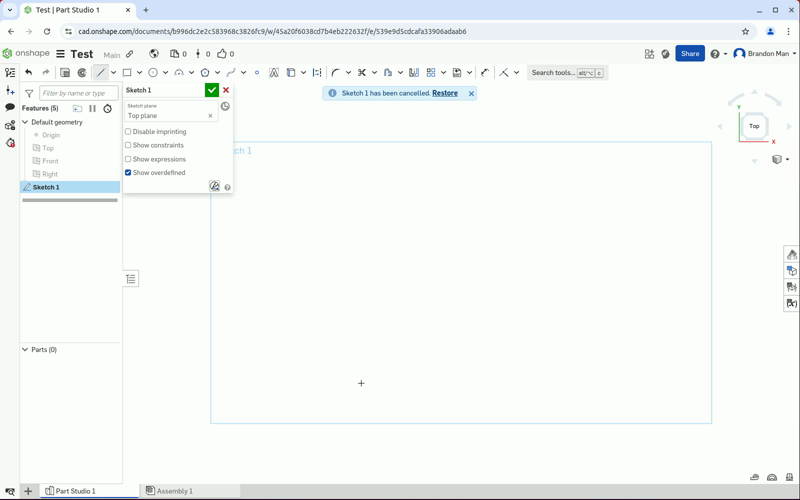
key_up(shift)
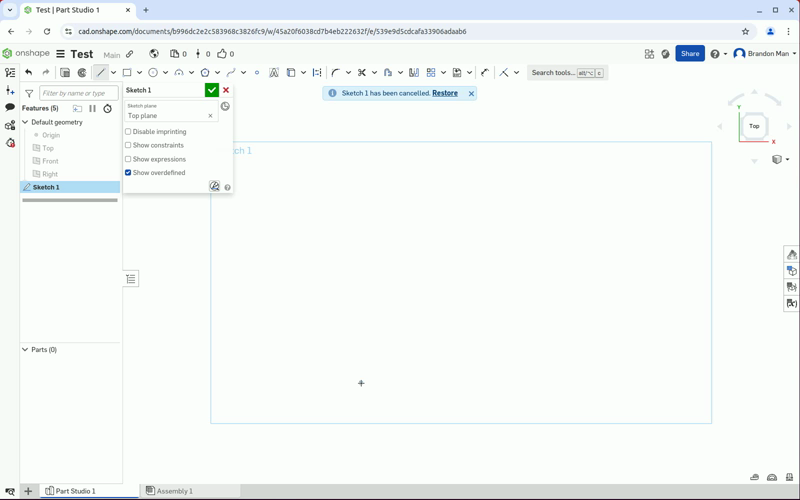
key_down(shift)
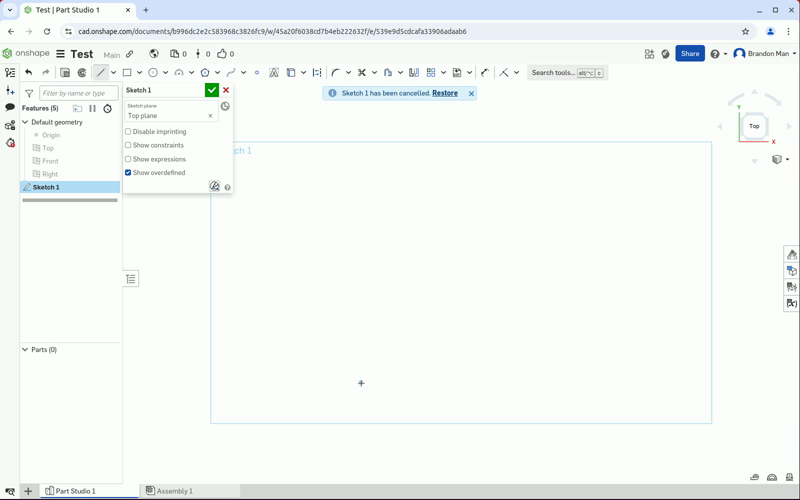
mouse_move(559, 382)
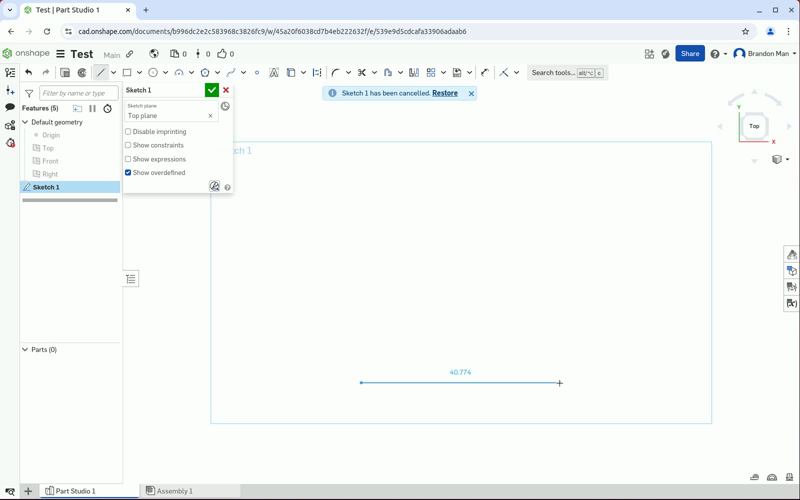
click(559, 382)
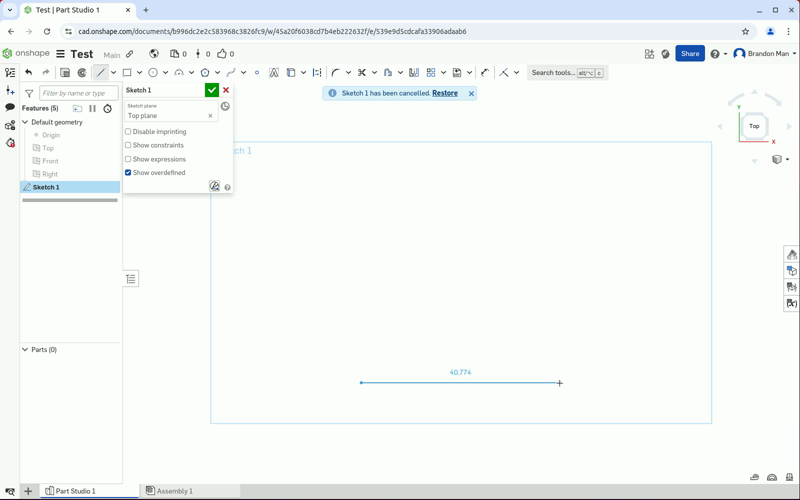
key_up(shift)
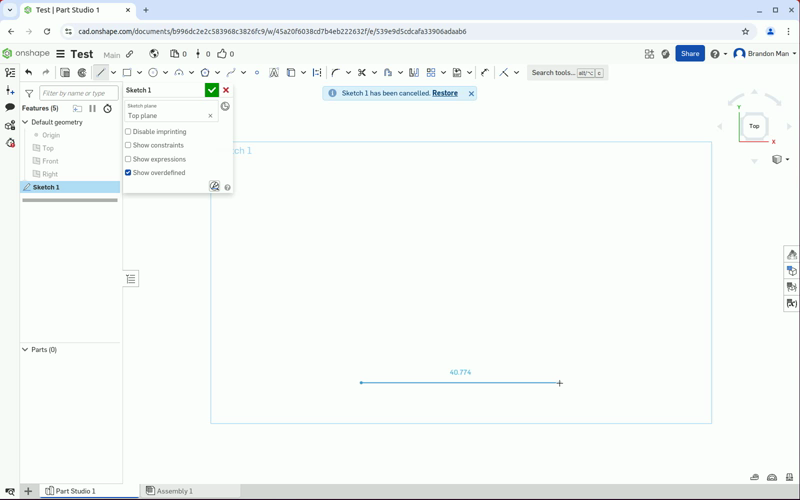
key_down(shift)
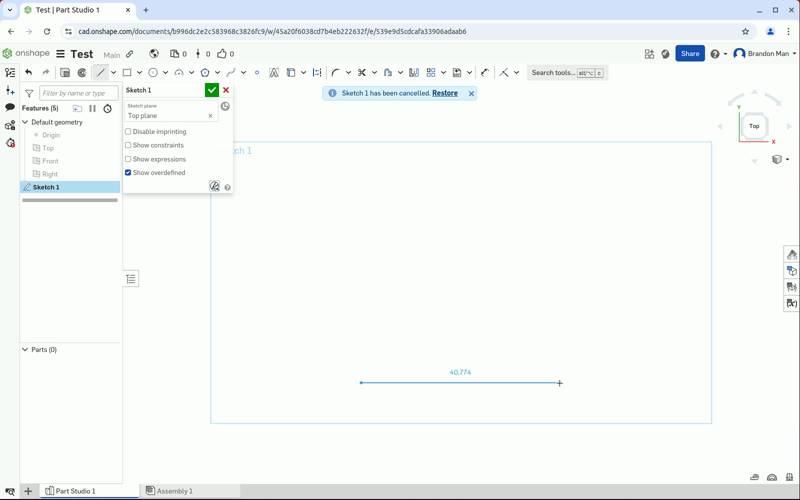
mouse_move(559, 184)
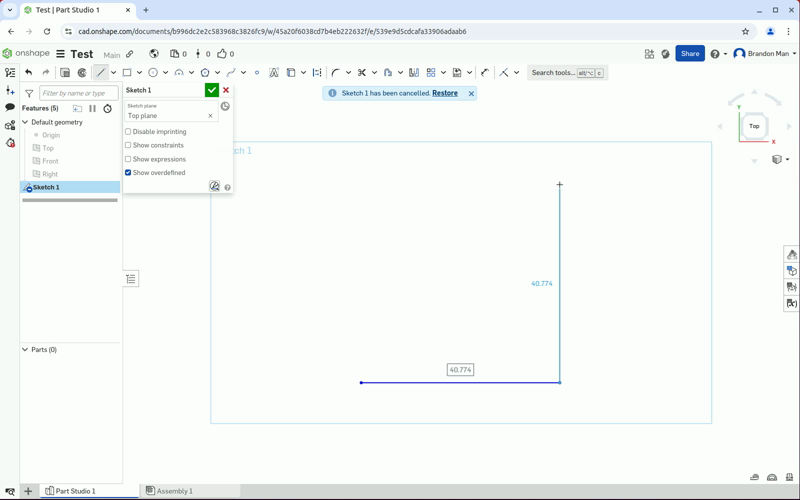
click(559, 184)
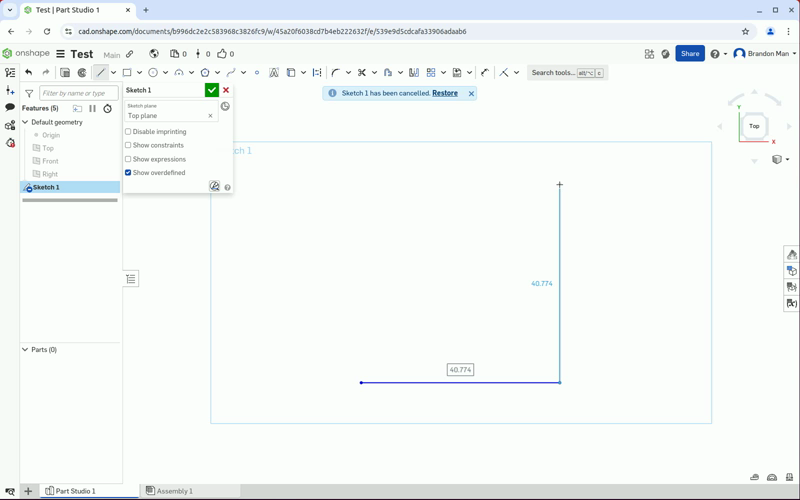
key_up(shift)
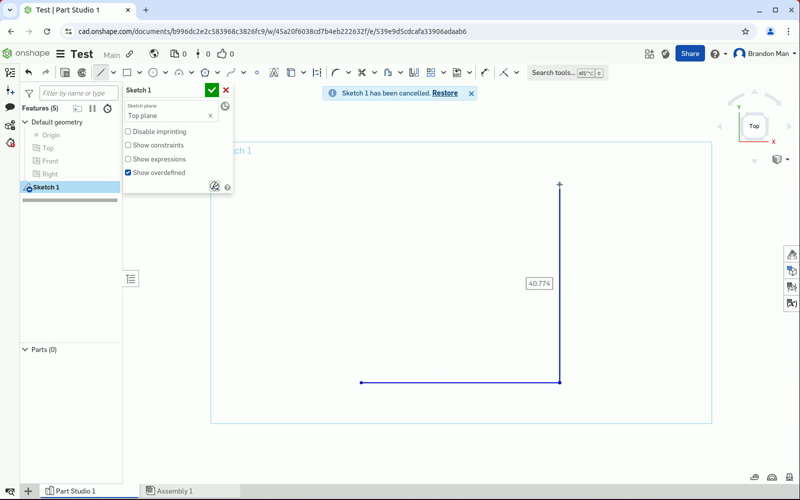
key_down(shift)
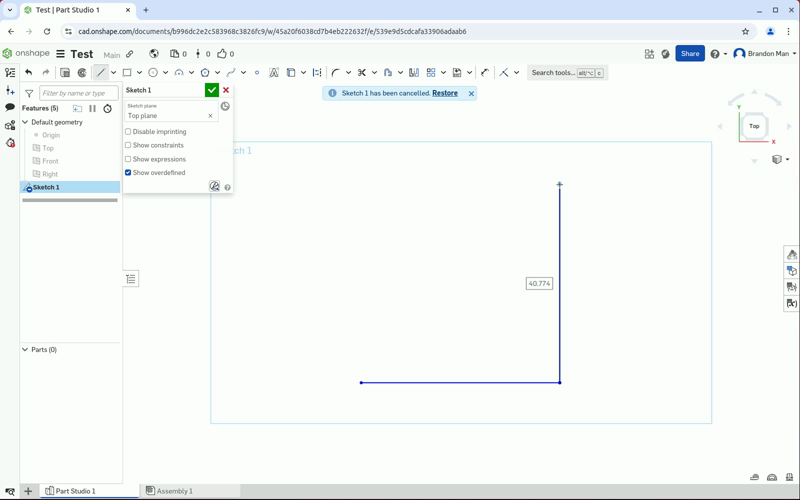
mouse_move(361, 184)
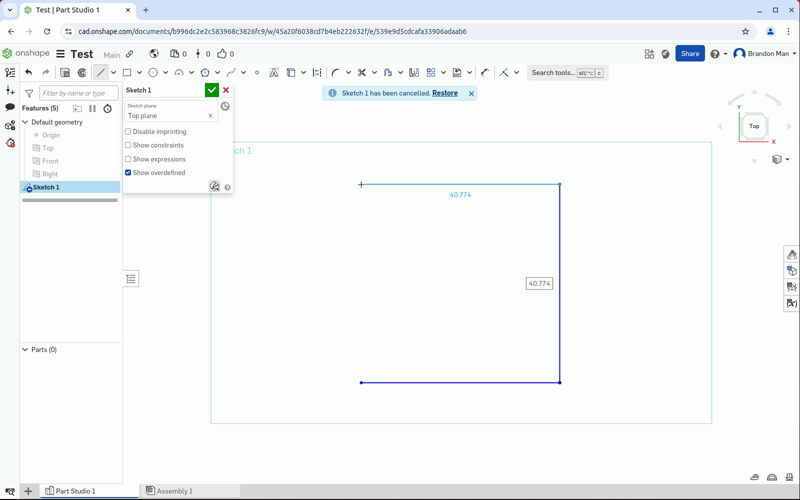
click(361, 184)
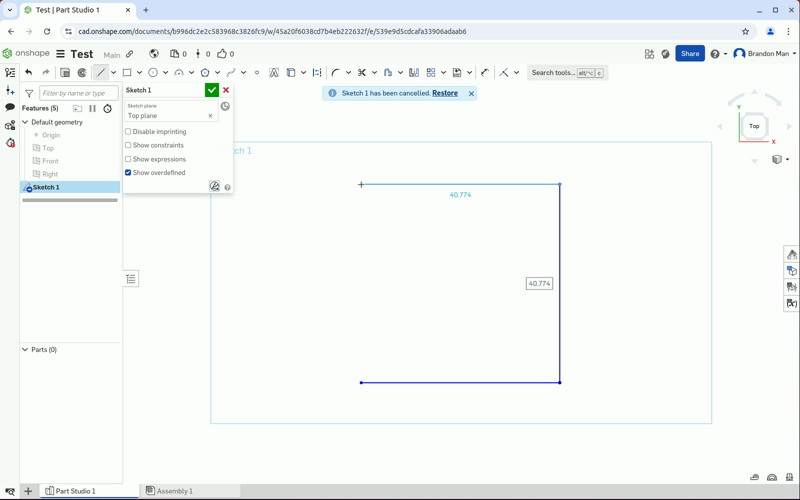
key_up(shift)
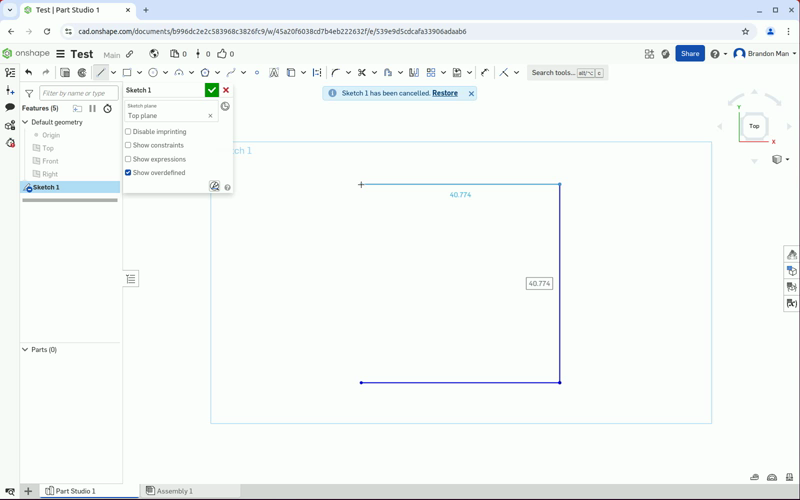
key_down(shift)
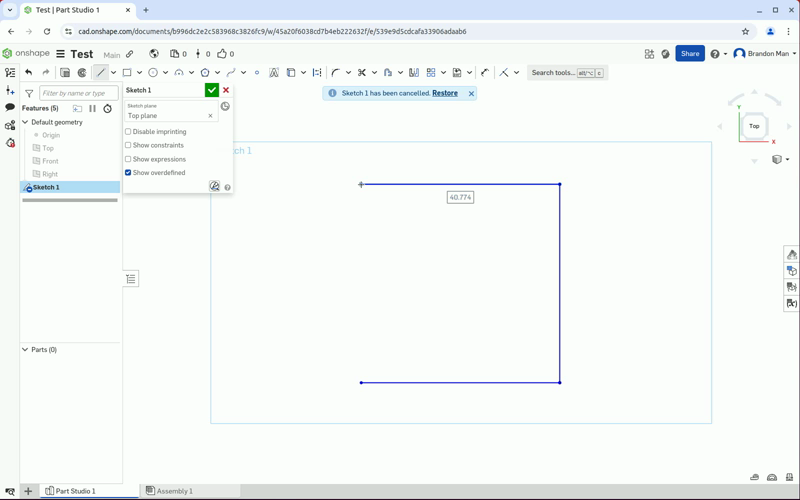
mouse_move(361, 382)
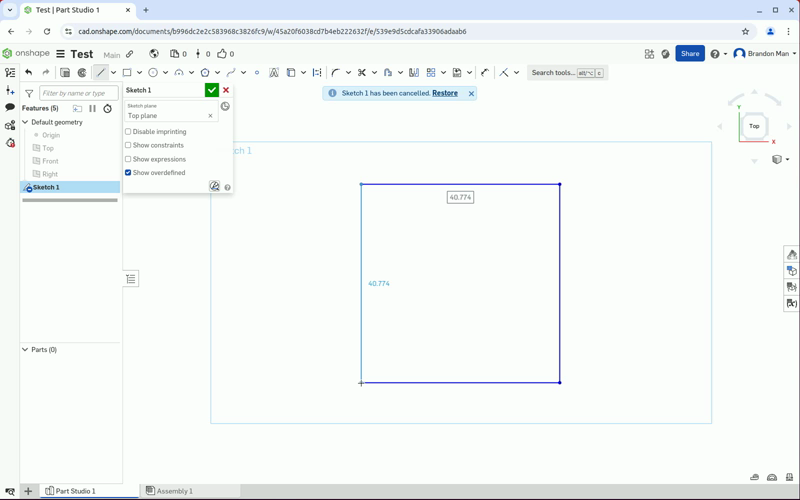
key_up(shift)
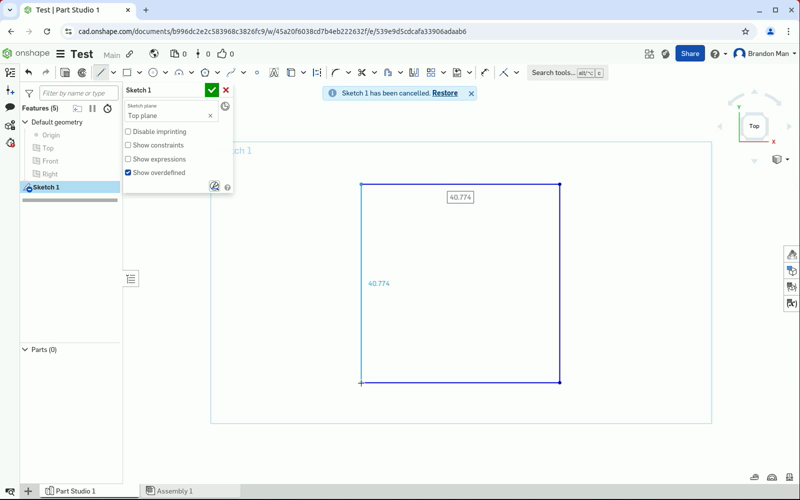
click(361, 382)
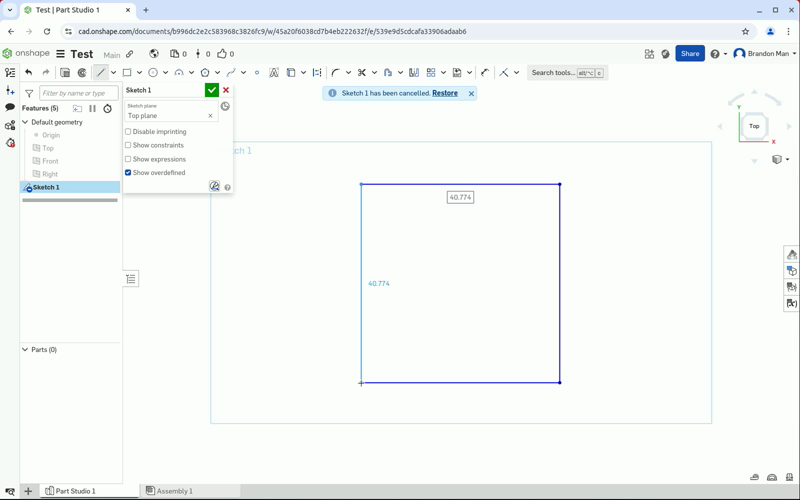
key(esc)
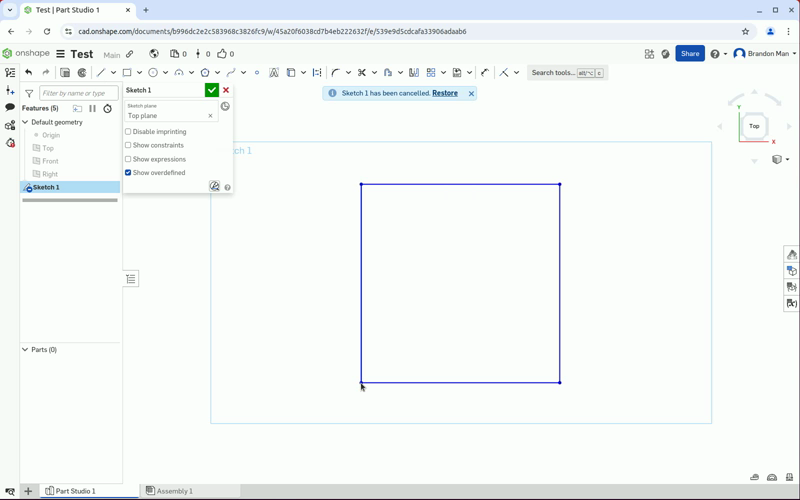
mouse_move(458, 277)
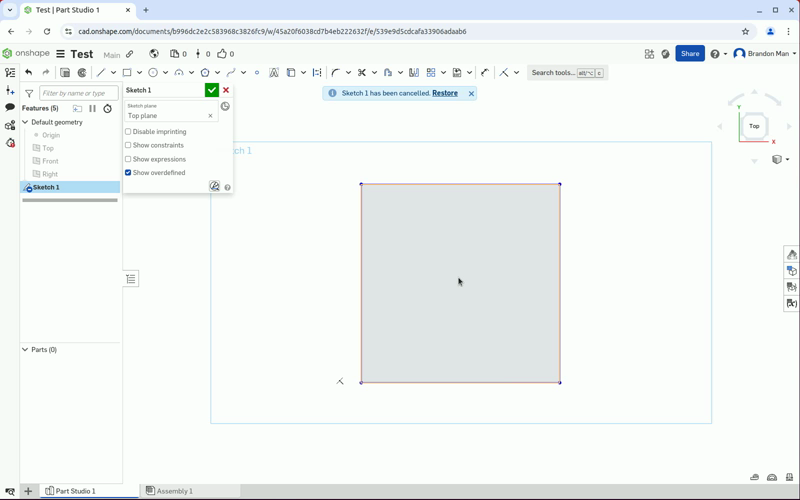
click(458, 277)
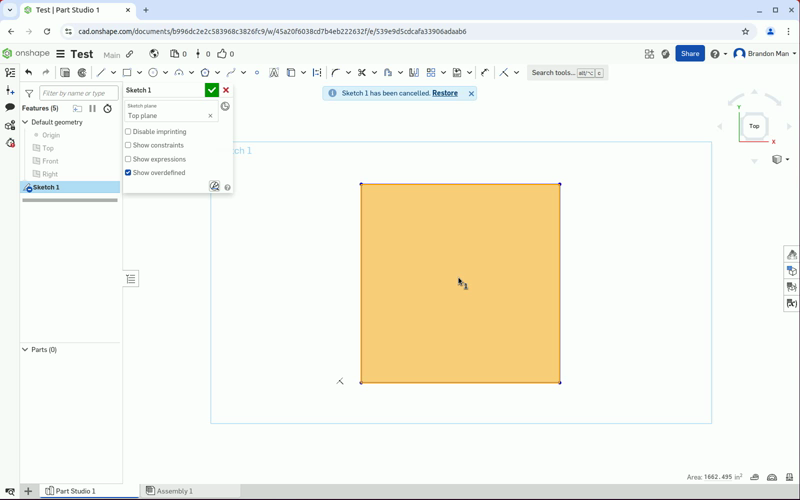
mouse_move(73, 352)
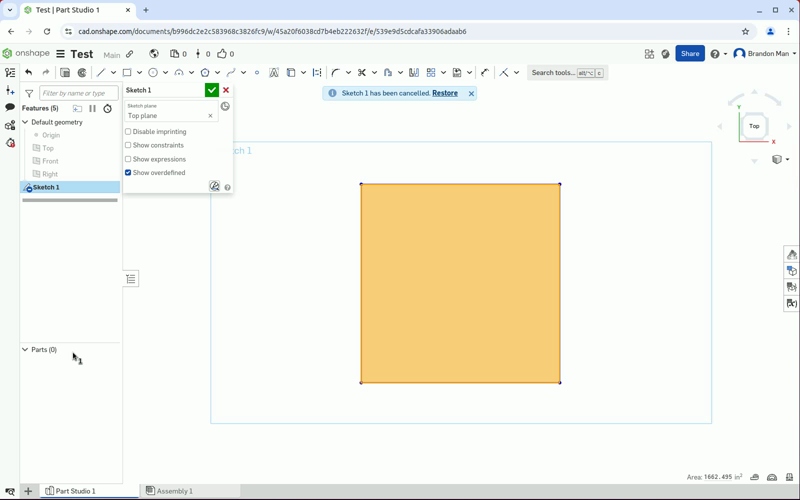
key(shift+y)
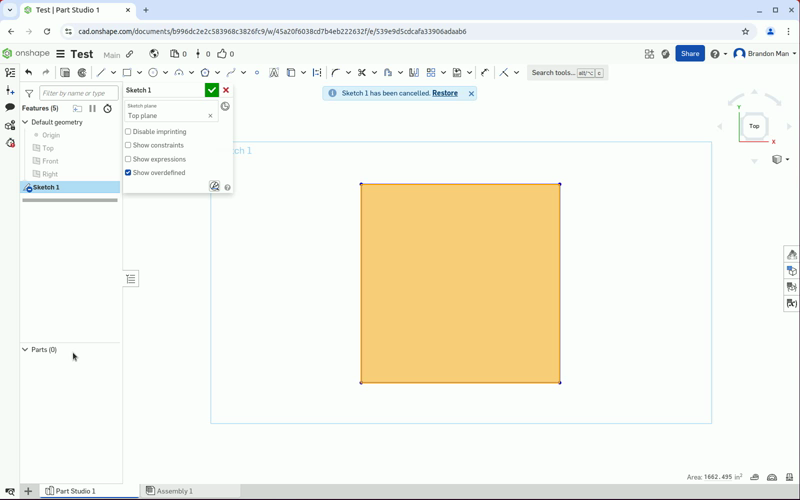
key(shift+e)
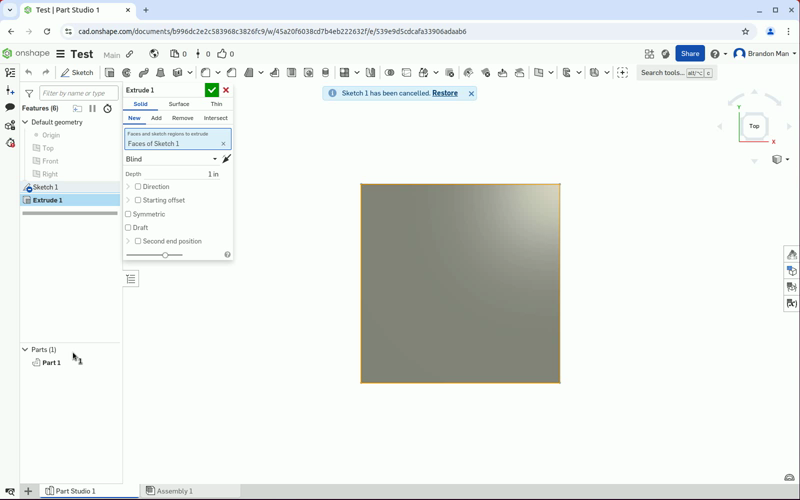
mouse_move(143, 106)
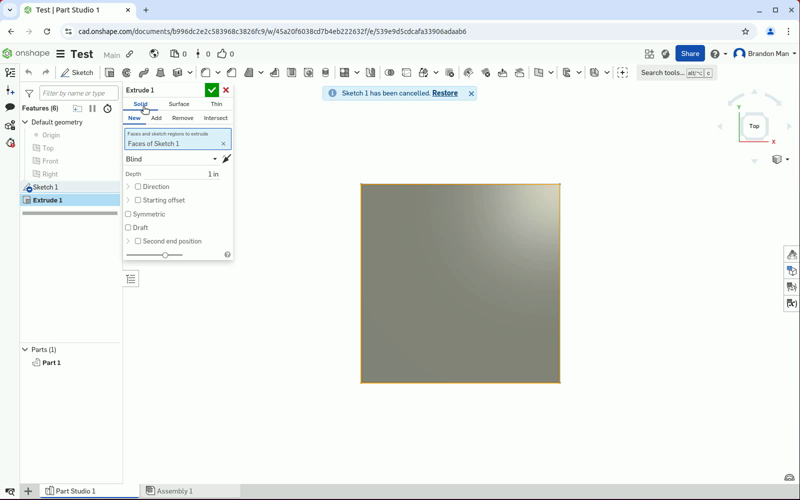
click(143, 106)
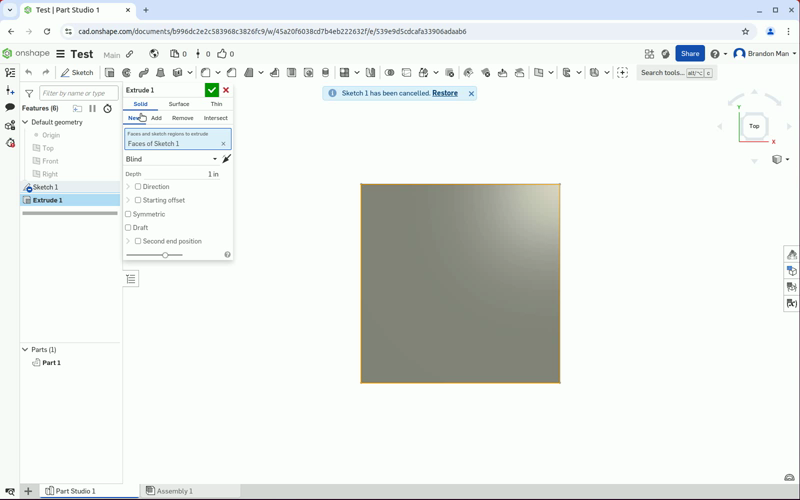
mouse_move(137, 120)
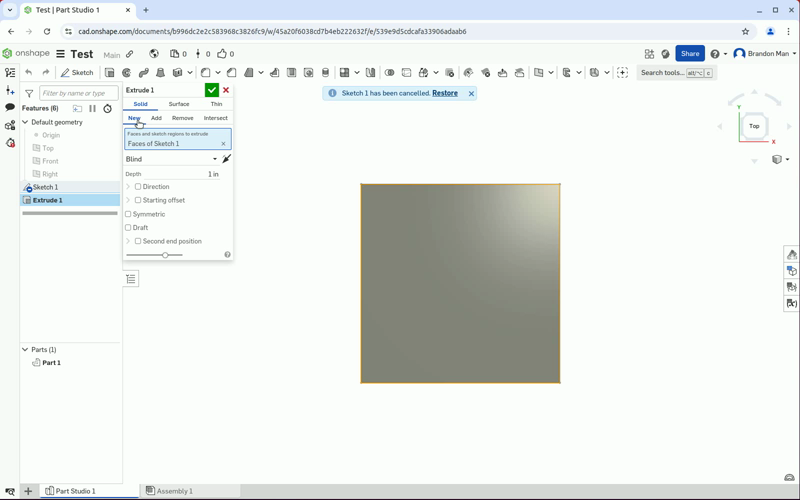
click(137, 120)
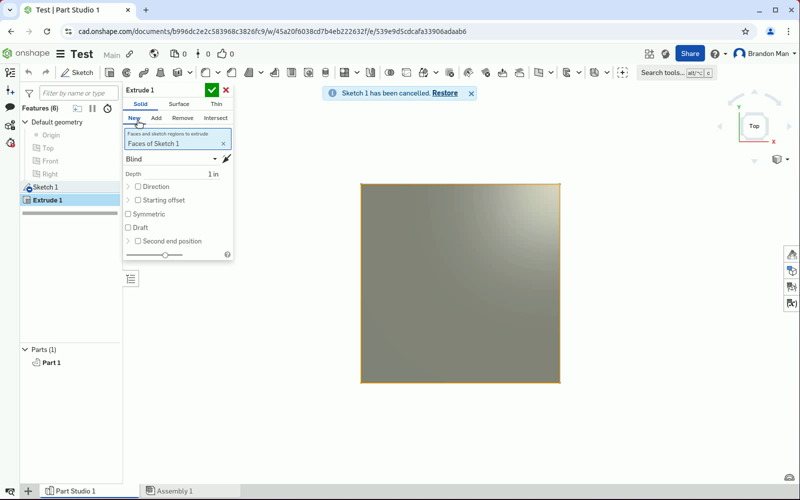
key(tab, 4)
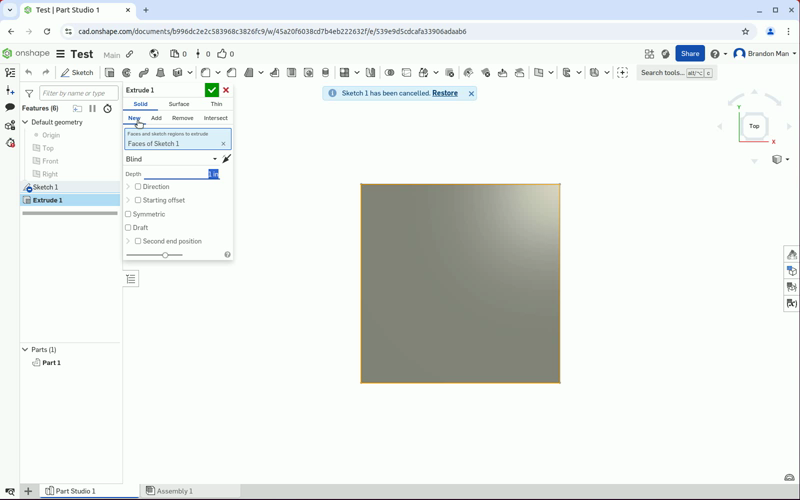
text(-1.926)
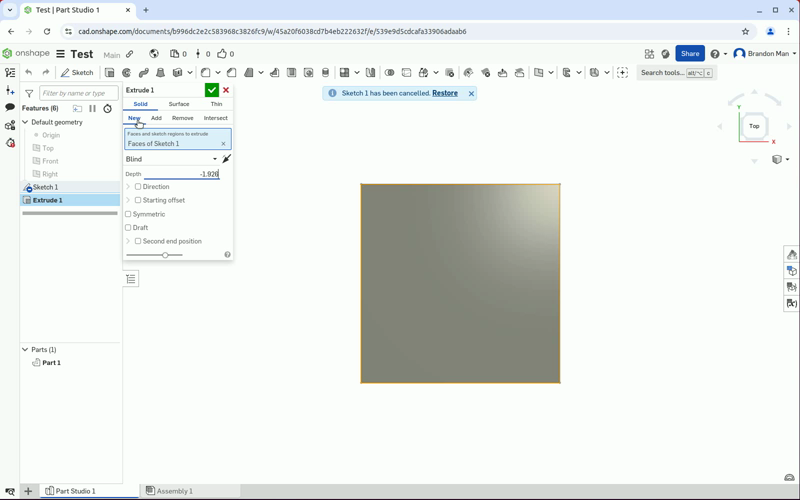
key(enter)
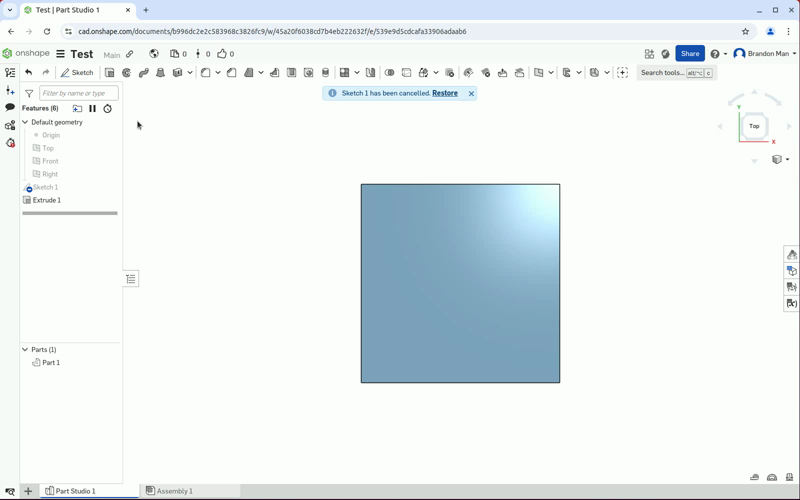
key(shift+h)
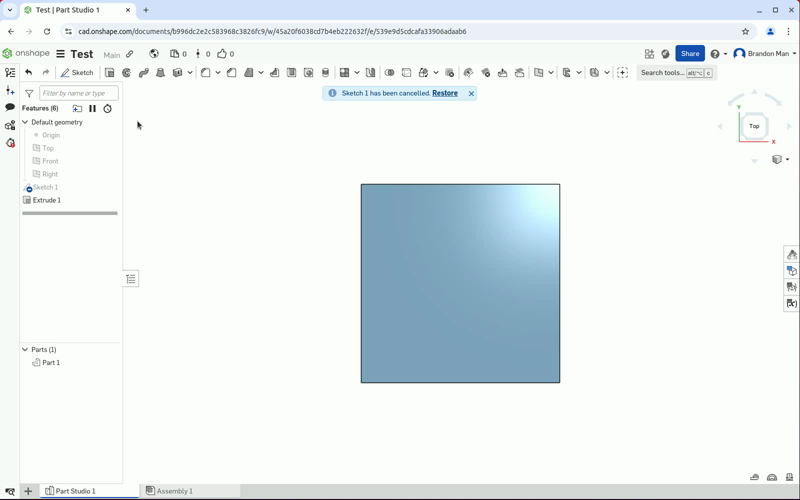
key(shift+h)
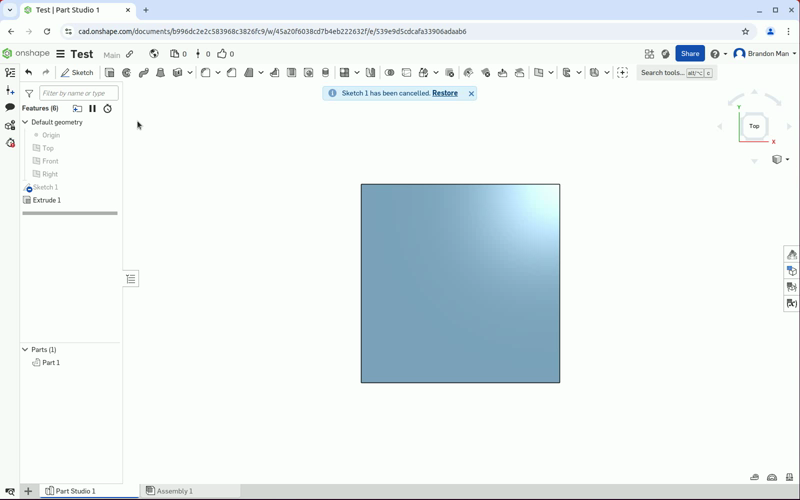
mouse_move(73, 189)
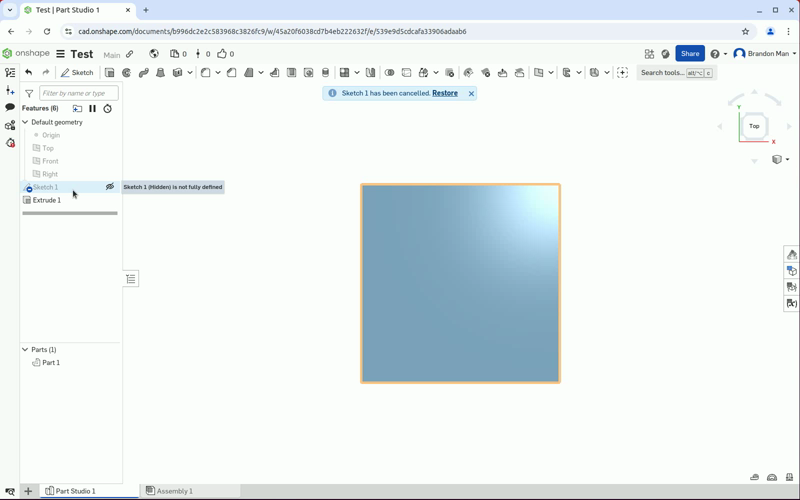
click(73, 189)
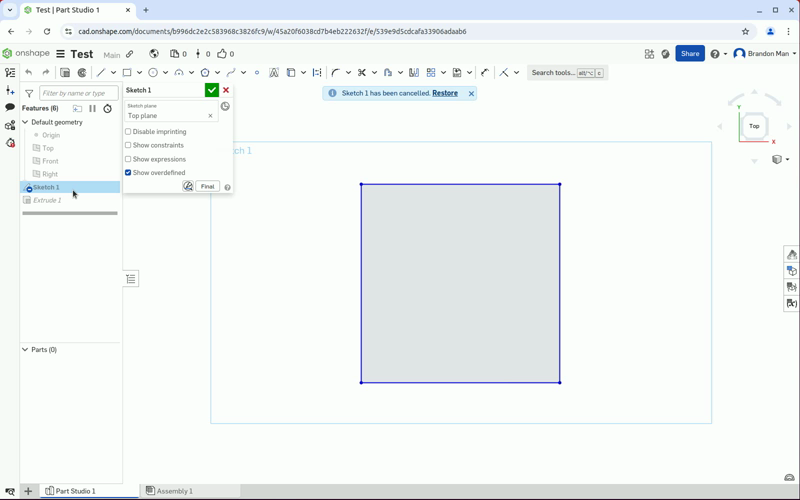
mouse_move(229, 92)
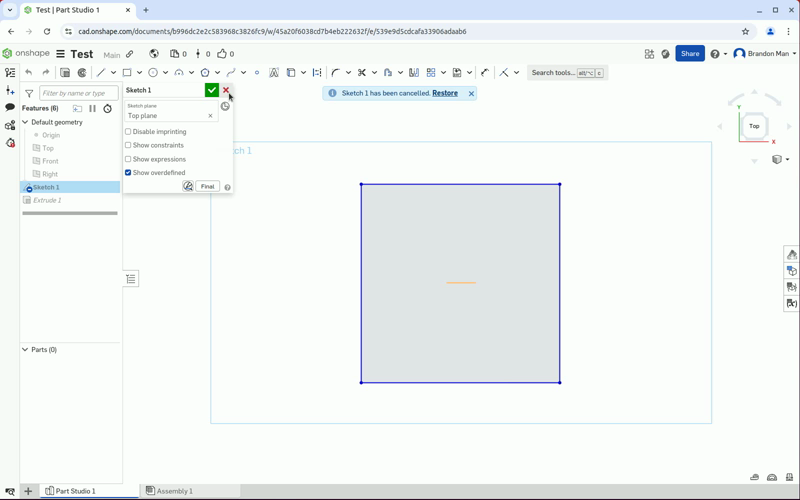
click(229, 92)
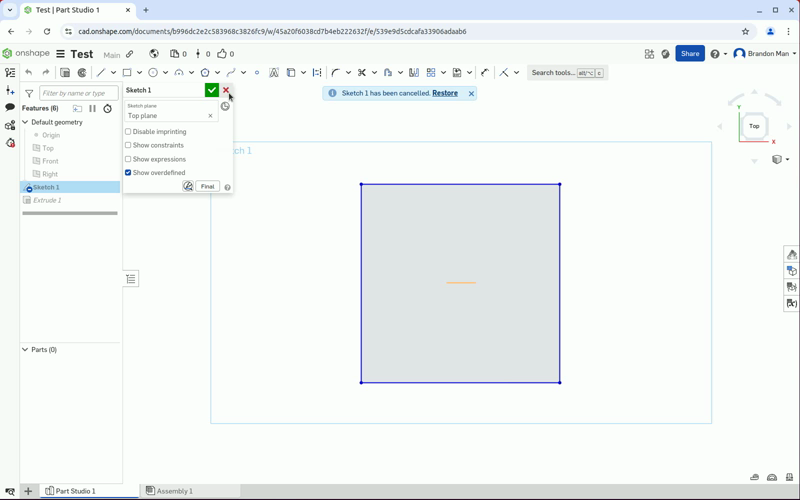
key(shift+s)
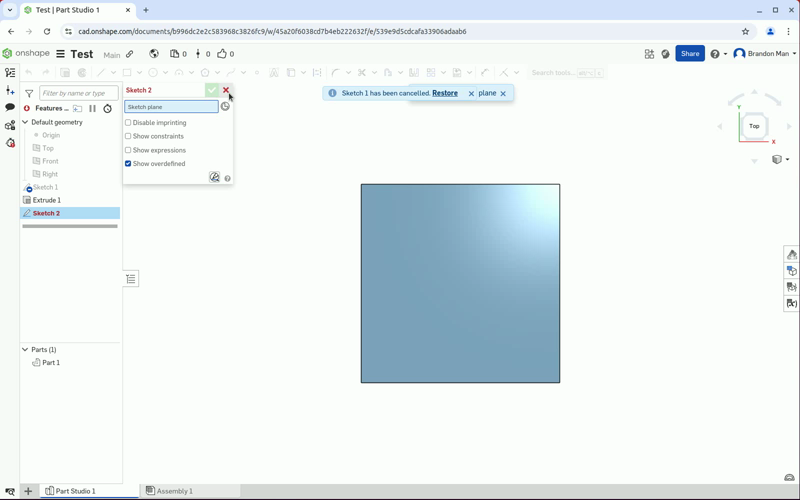
mouse_move(73, 150)
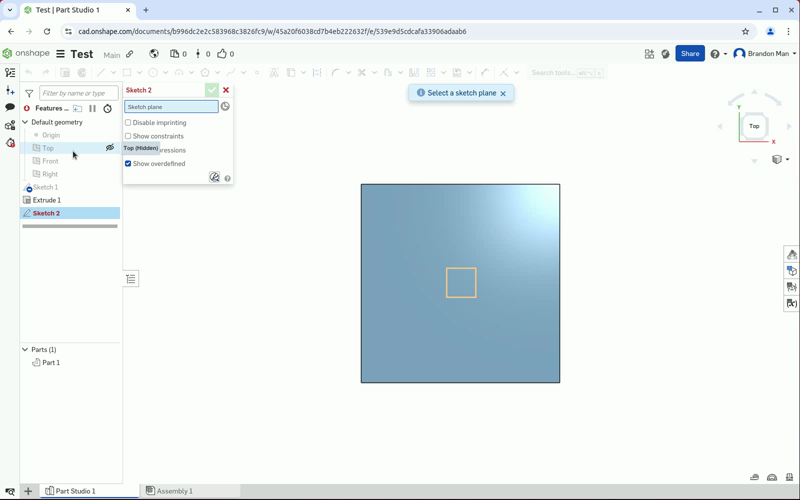
click(73, 150)
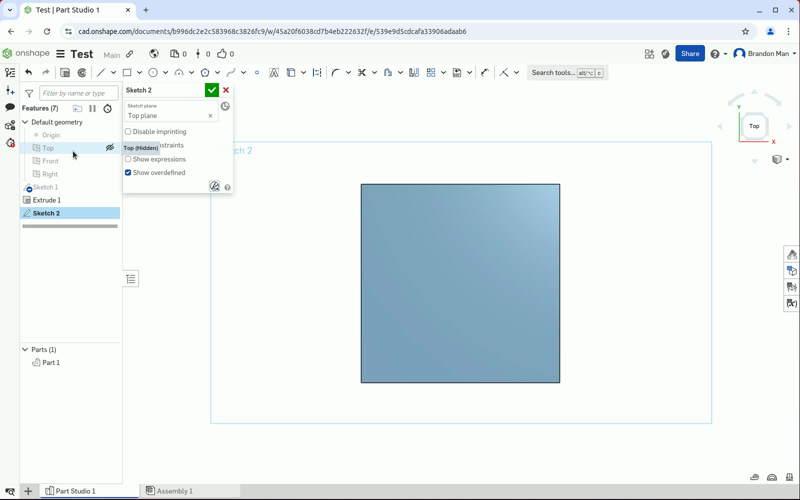
mouse_move(73, 352)
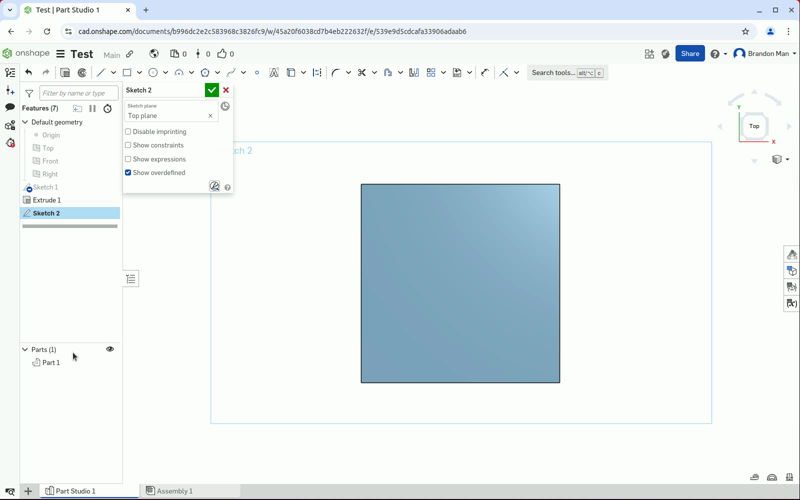
key(y)
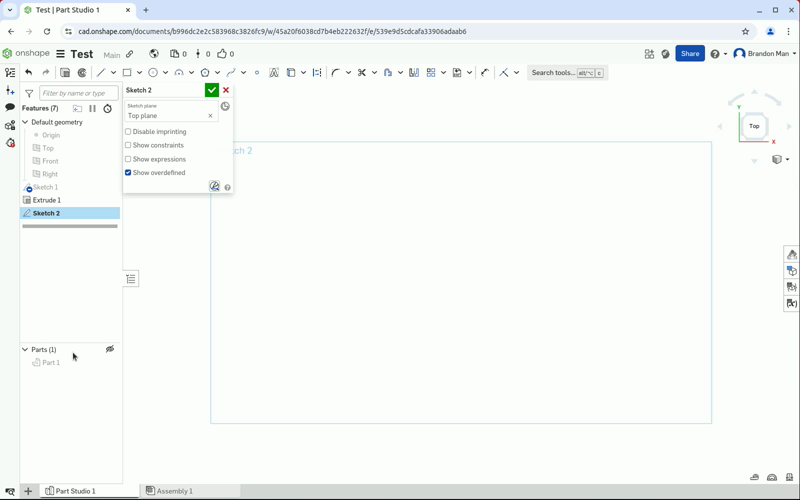
key(l)
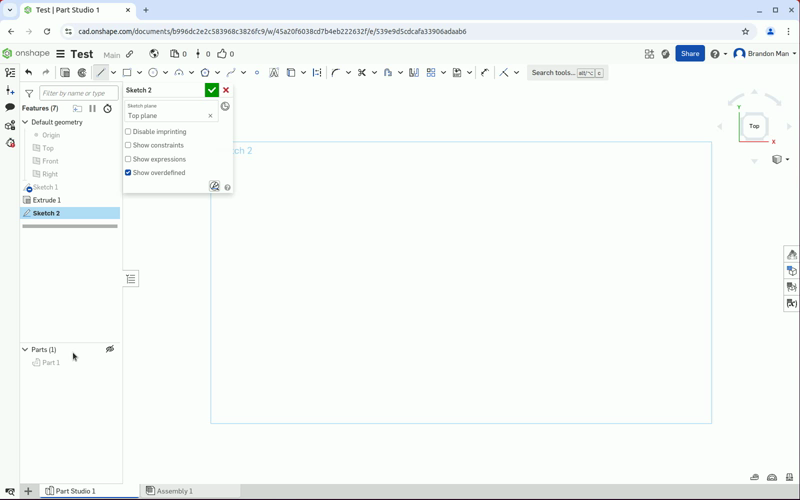
key_down(shift)
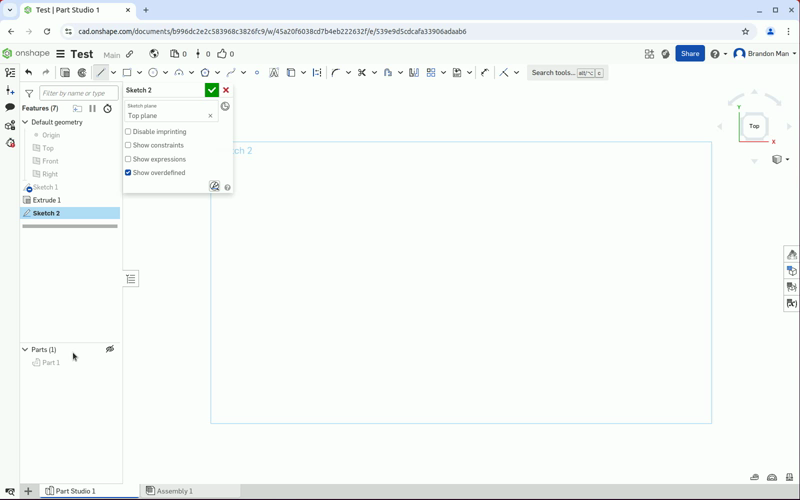
mouse_move(361, 382)
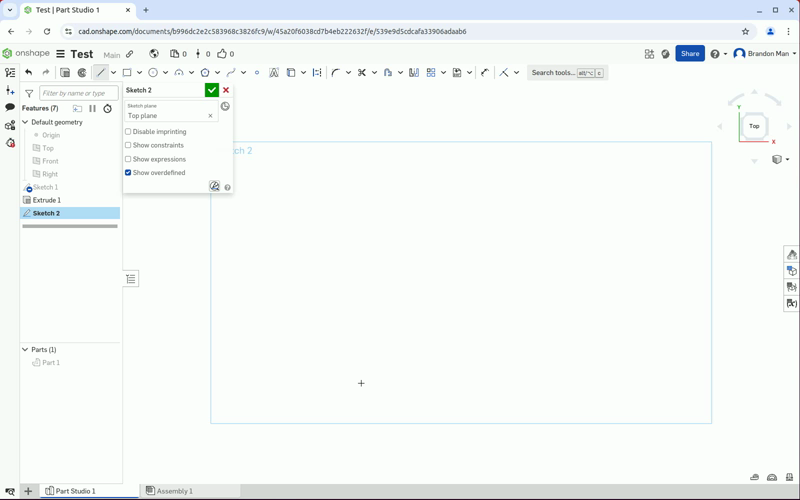
click(361, 382)
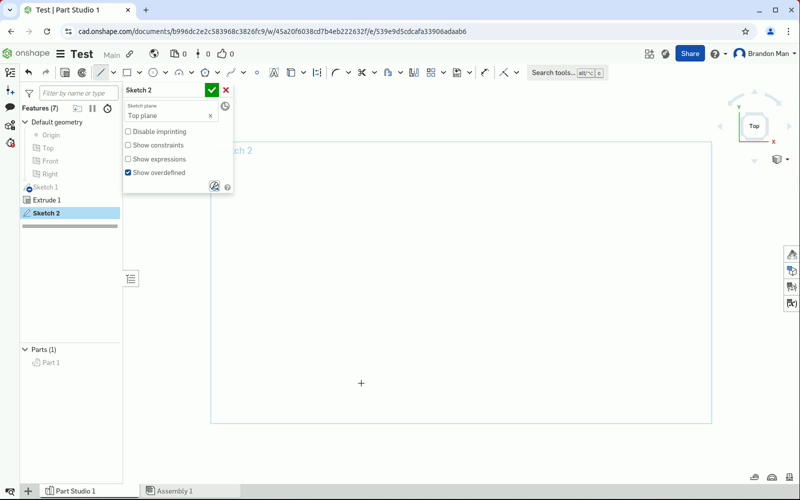
key_up(shift)
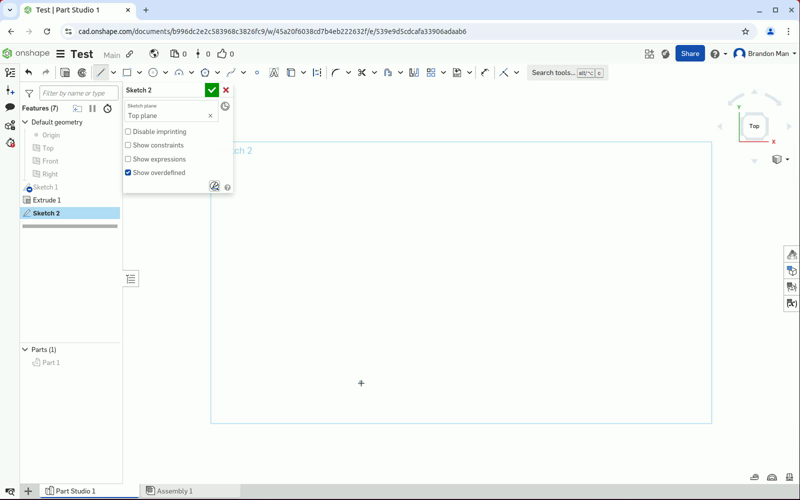
key_down(shift)
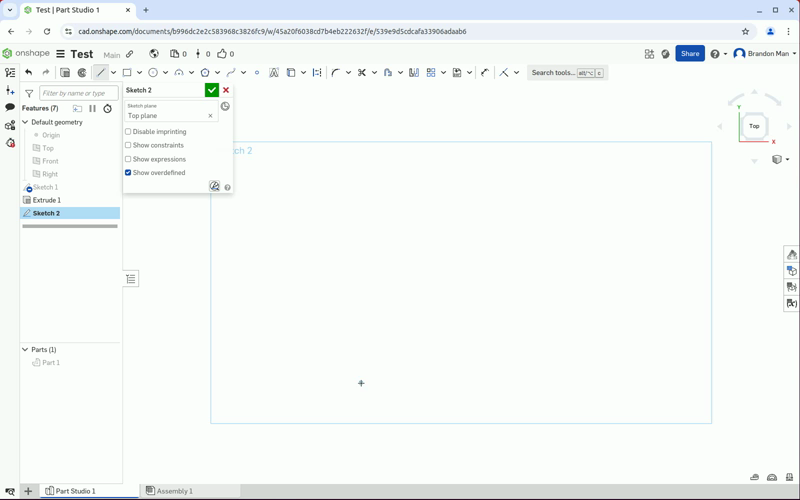
mouse_move(559, 382)
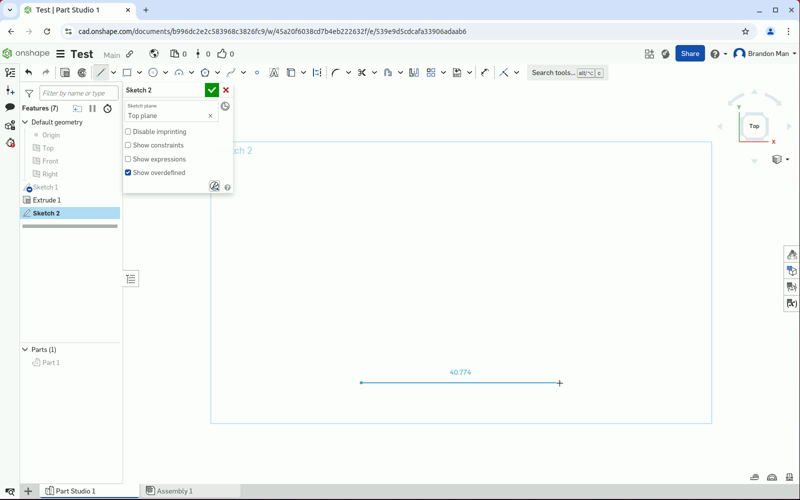
click(559, 382)
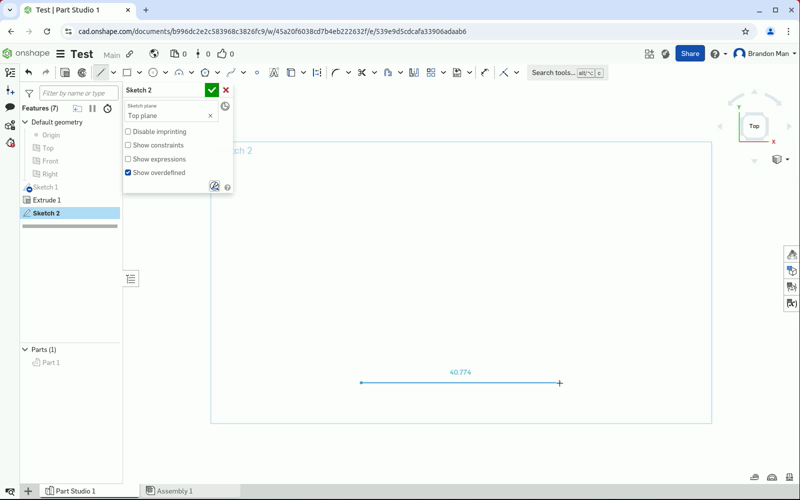
key_up(shift)
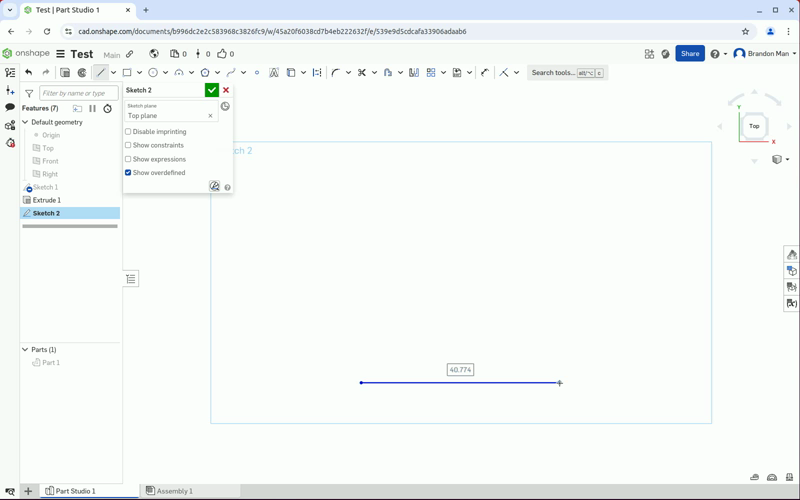
key_down(shift)
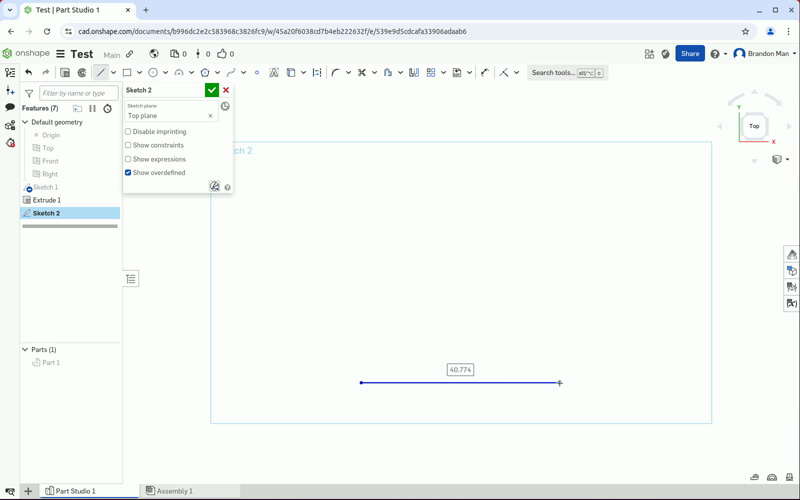
mouse_move(559, 184)
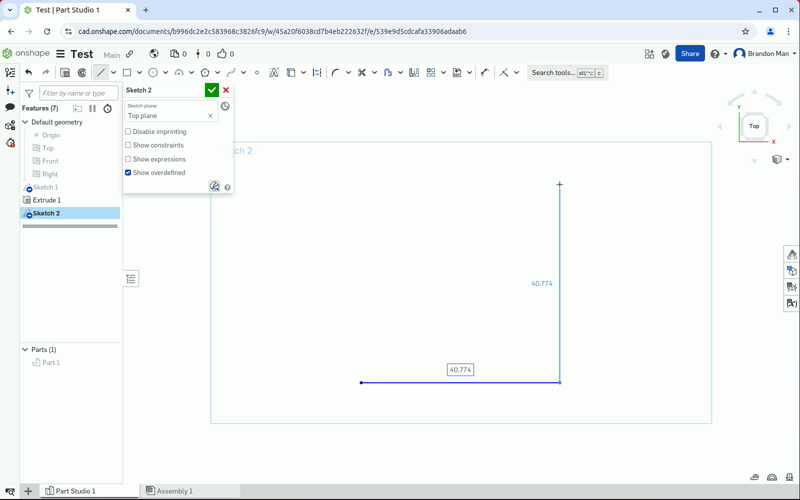
click(559, 184)
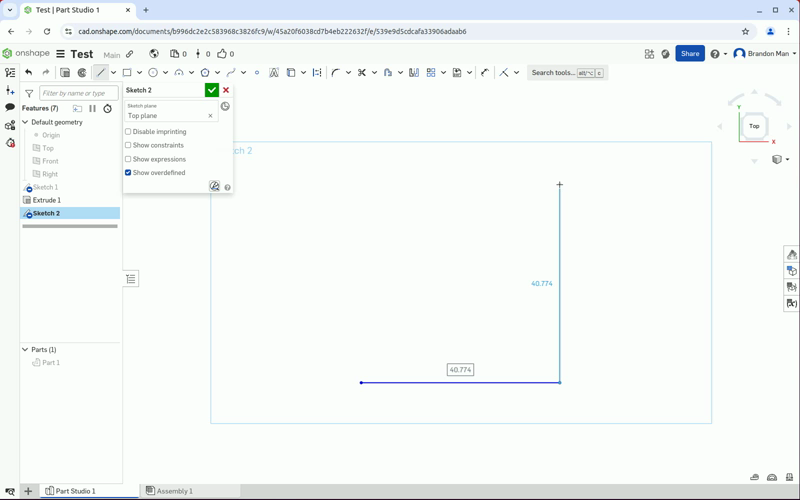
key_up(shift)
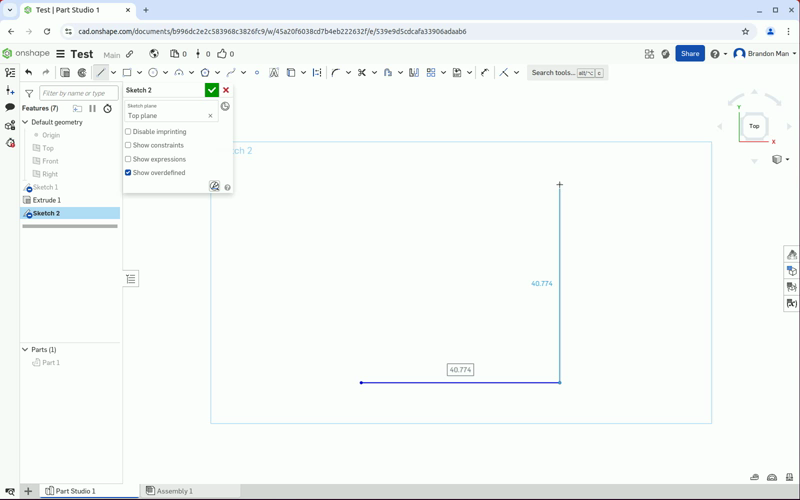
key_down(shift)
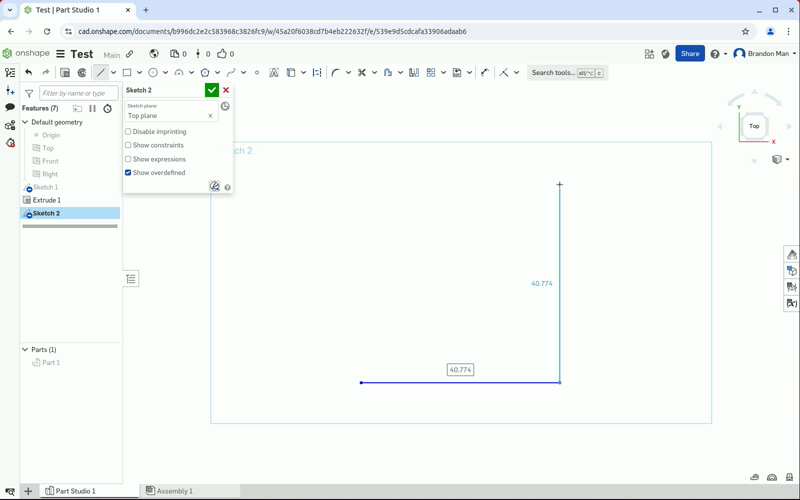
mouse_move(361, 184)
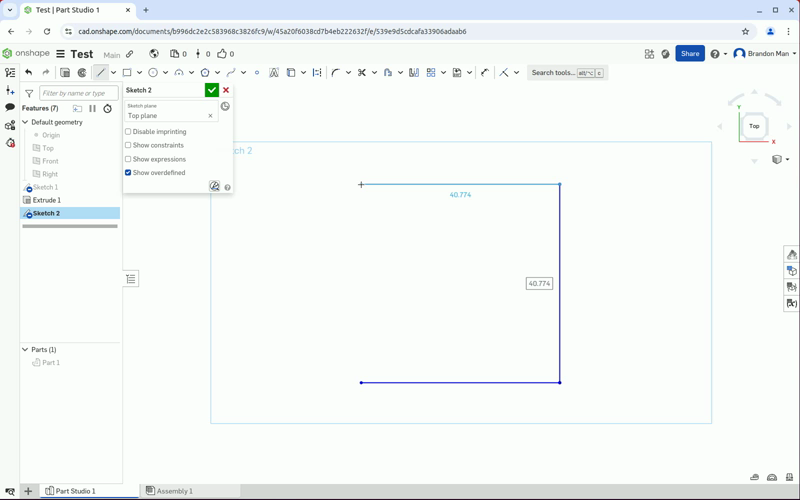
click(361, 184)
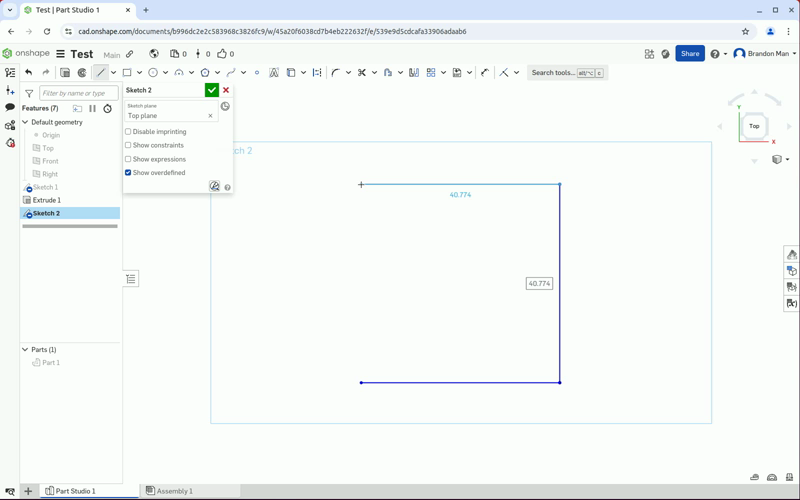
key_up(shift)
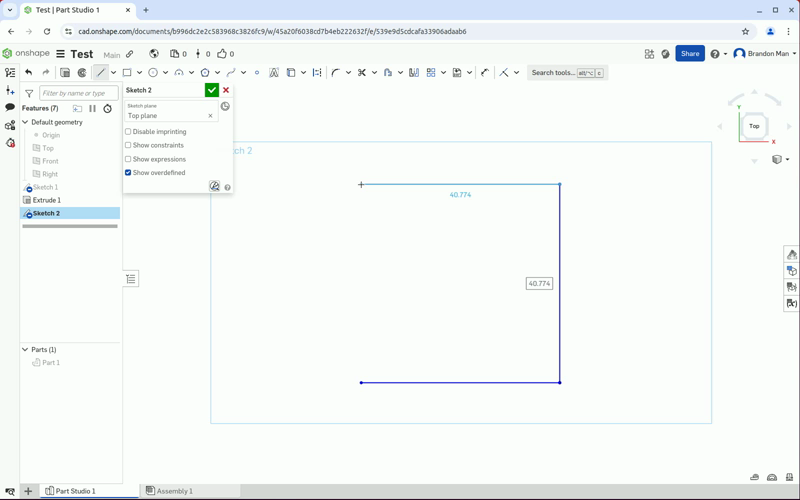
key_down(shift)
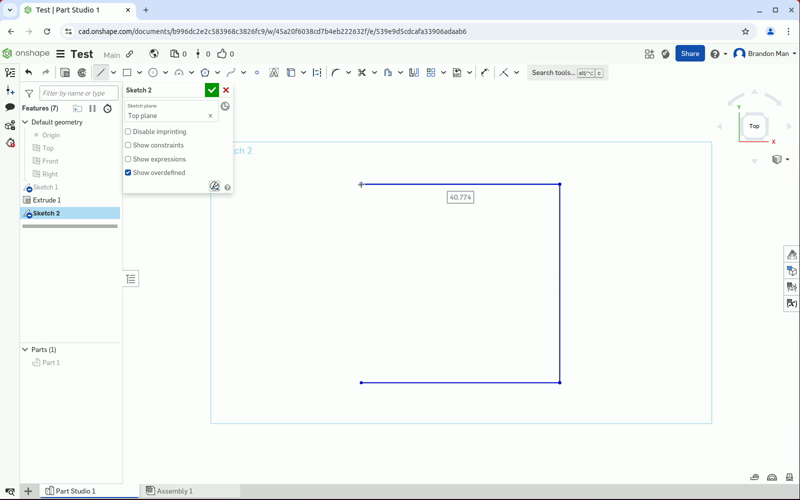
mouse_move(361, 382)
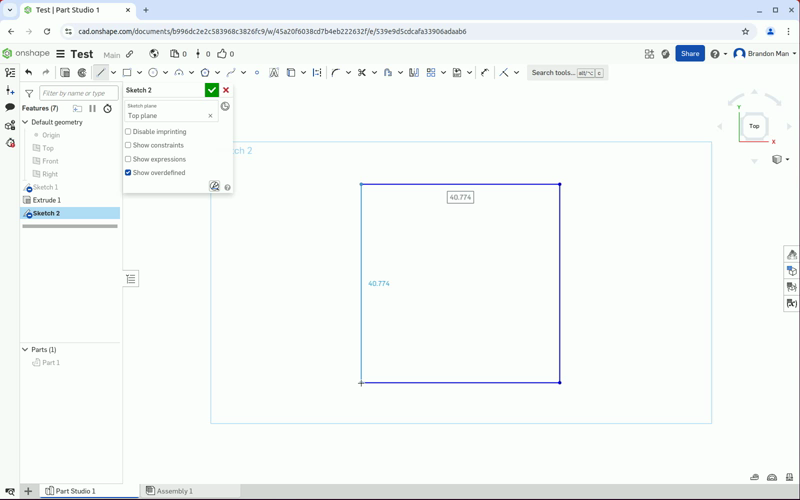
key_up(shift)
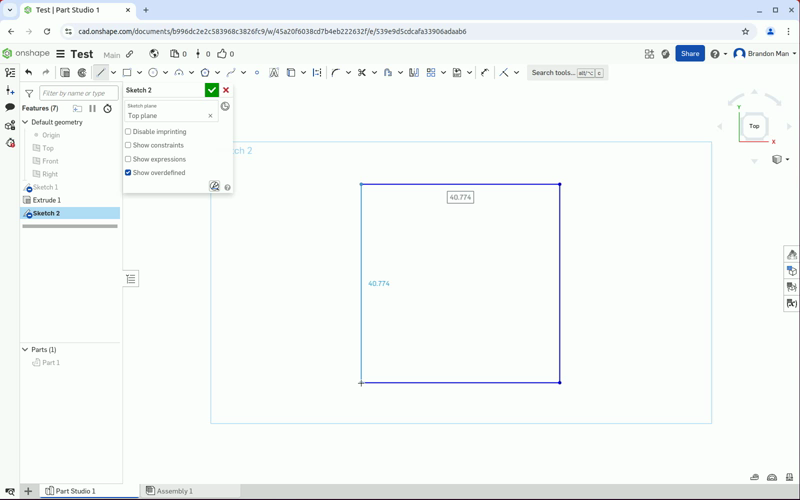
click(361, 382)
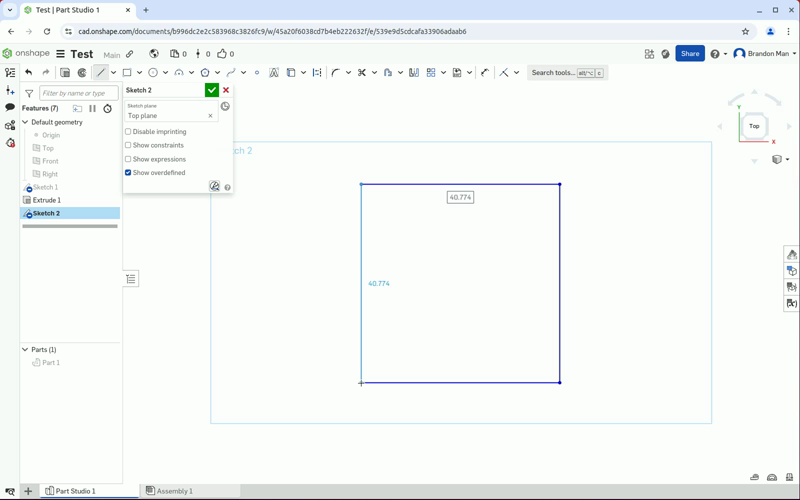
key(esc)
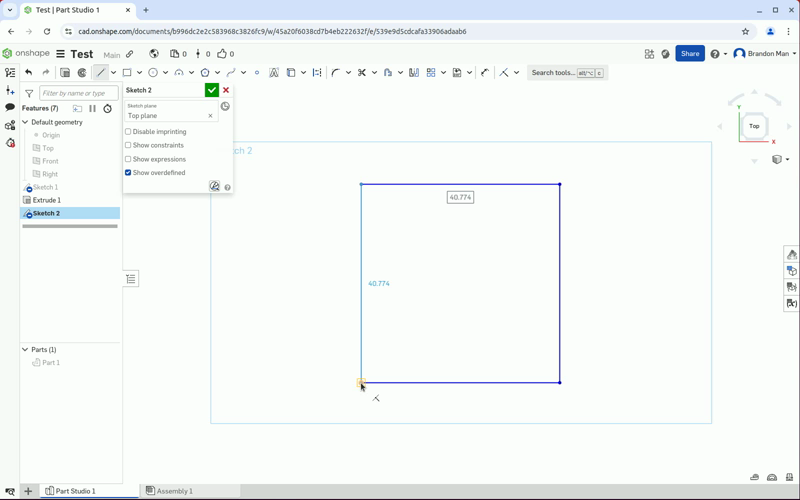
mouse_move(501, 236)
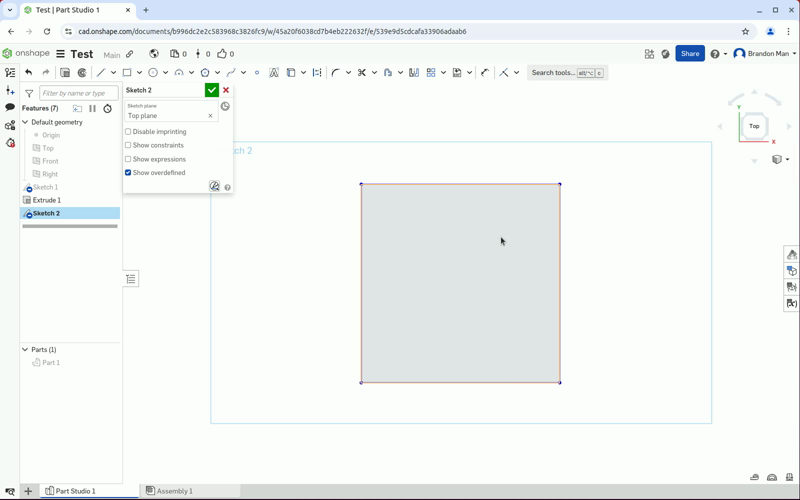
click(501, 236)
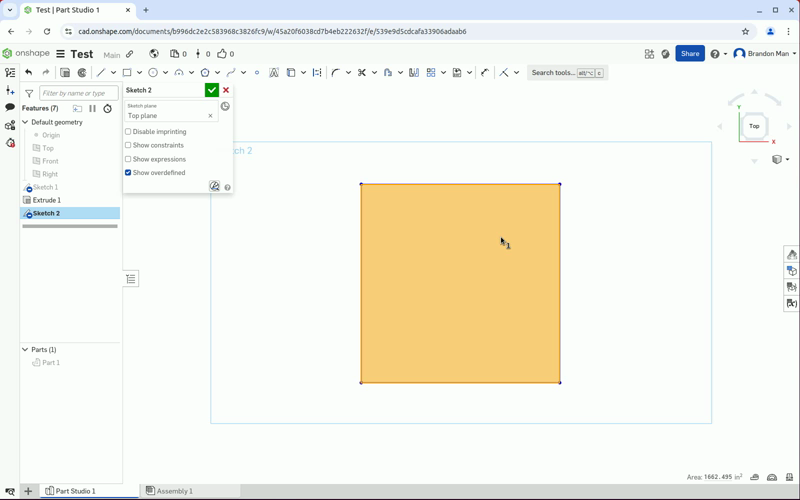
mouse_move(73, 352)
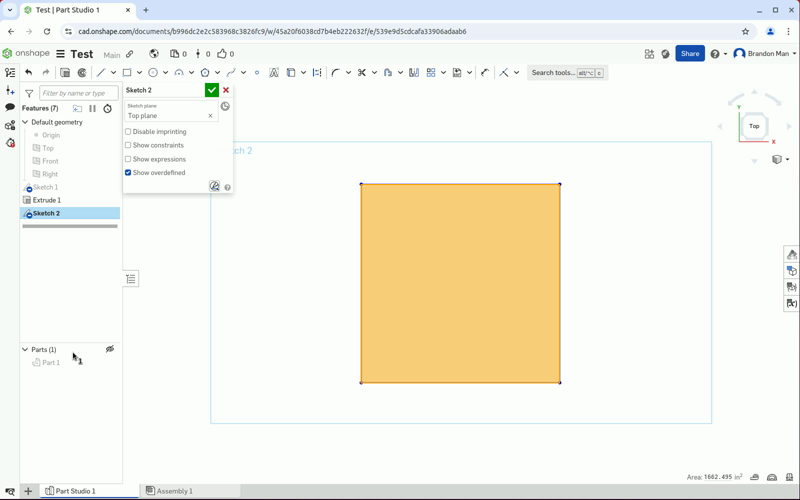
key(shift+y)
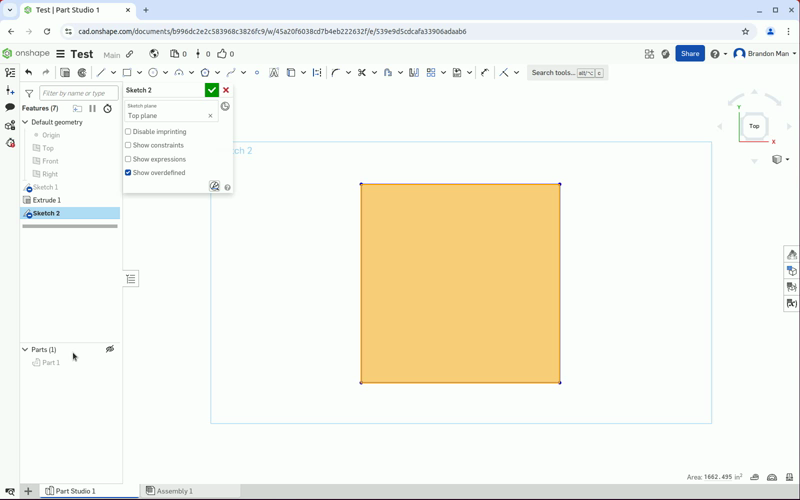
key(shift+e)
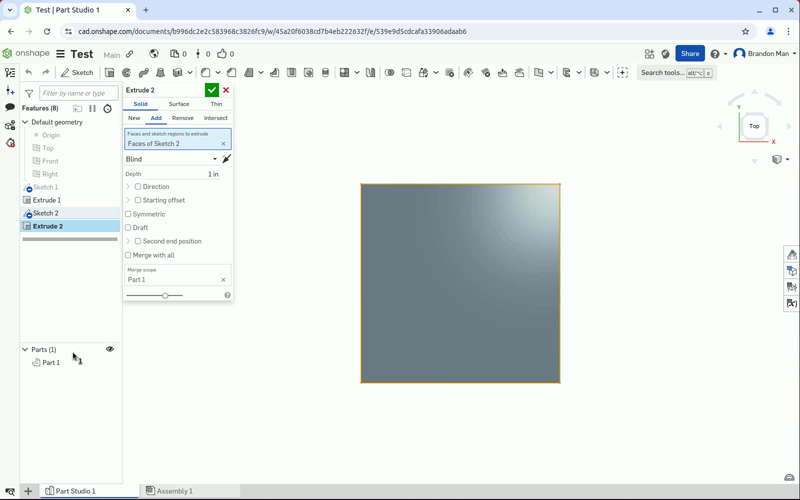
mouse_move(143, 106)
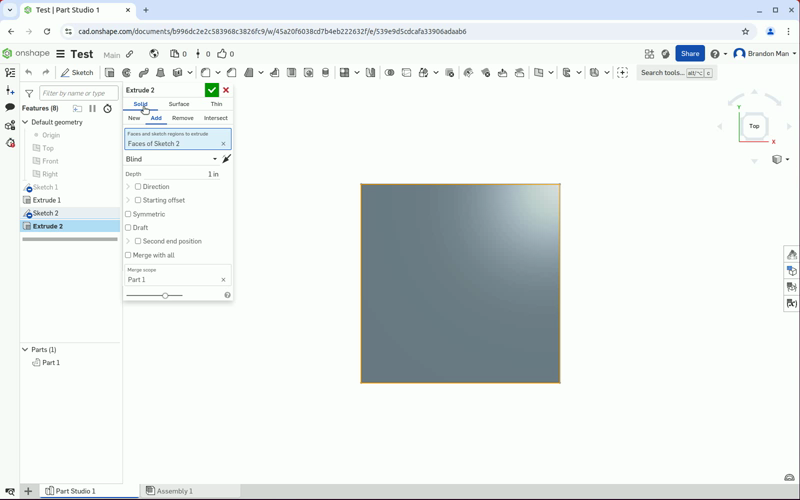
click(143, 106)
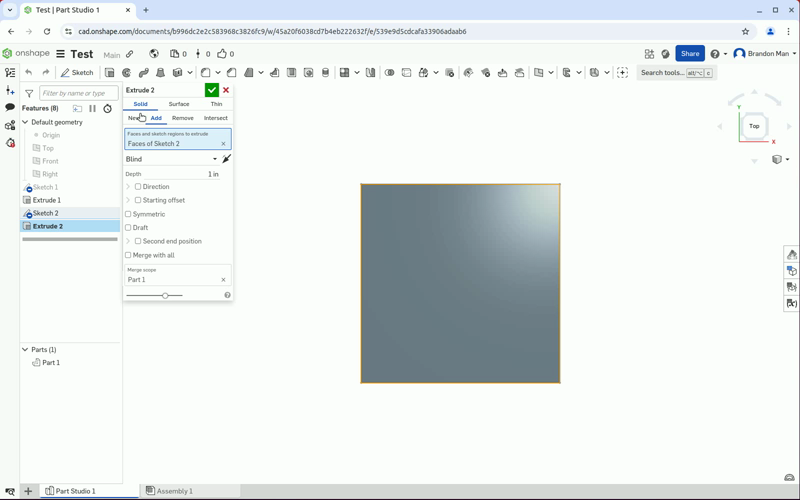
mouse_move(137, 120)
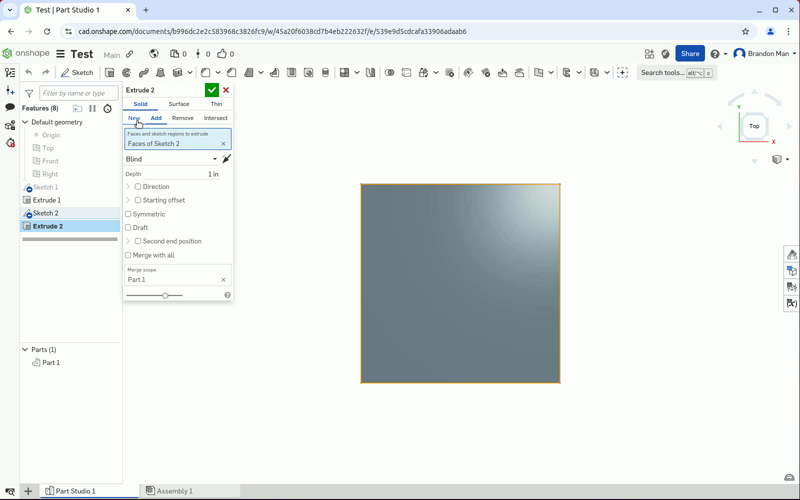
click(137, 120)
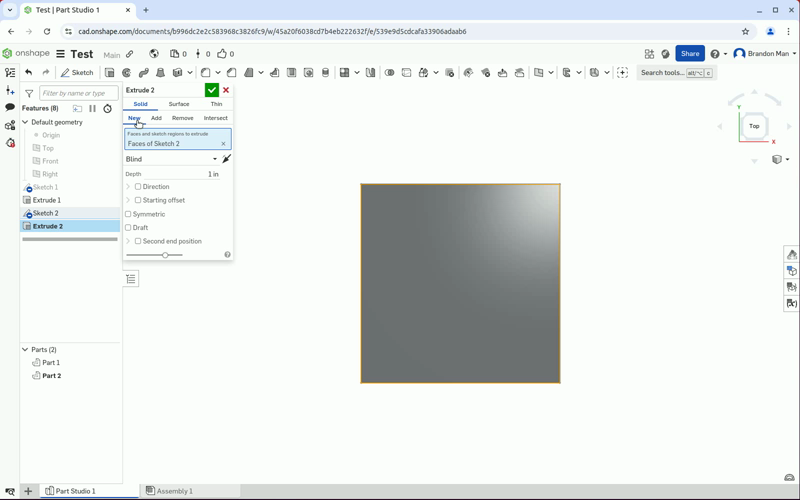
key(tab, 4)
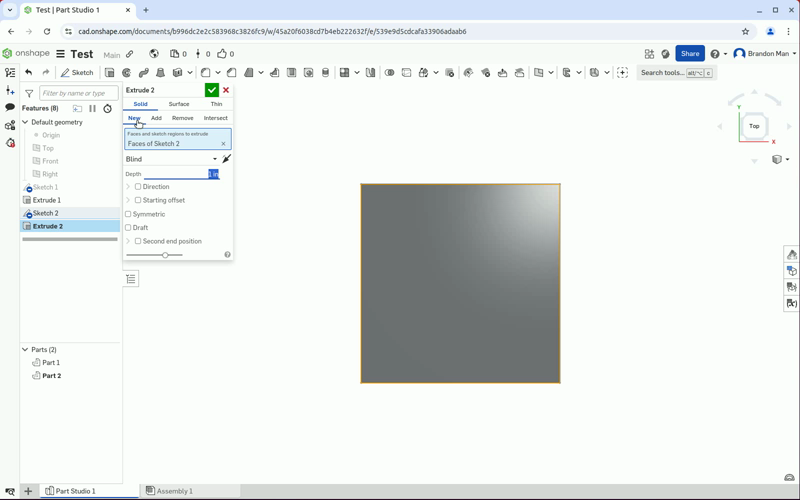
text(1.926)
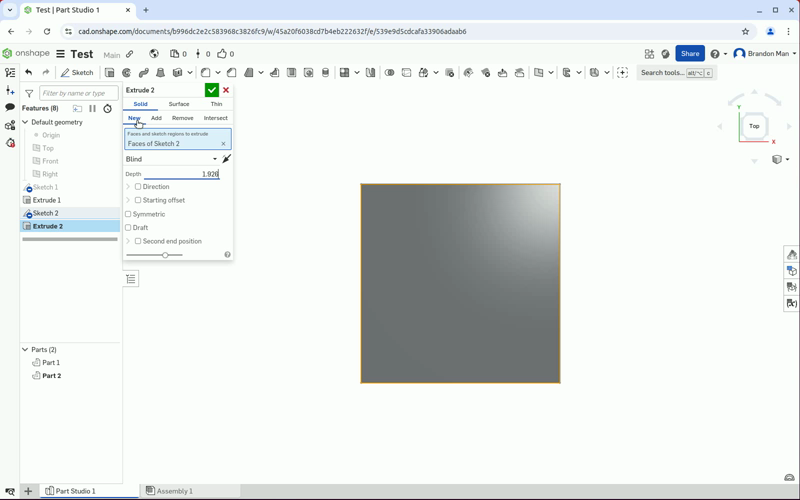
key(enter)
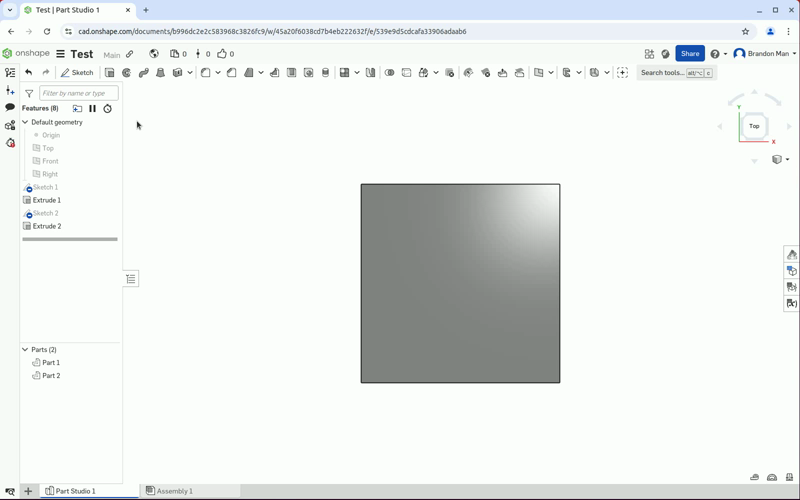
key(shift+h)
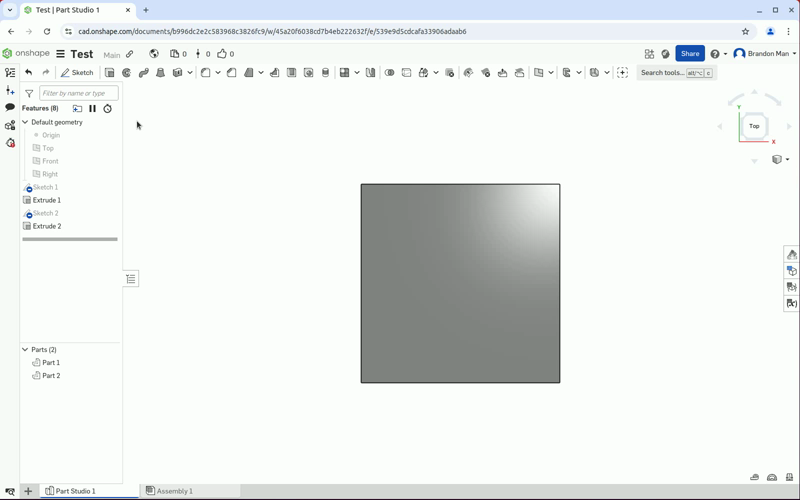
key(shift+h)
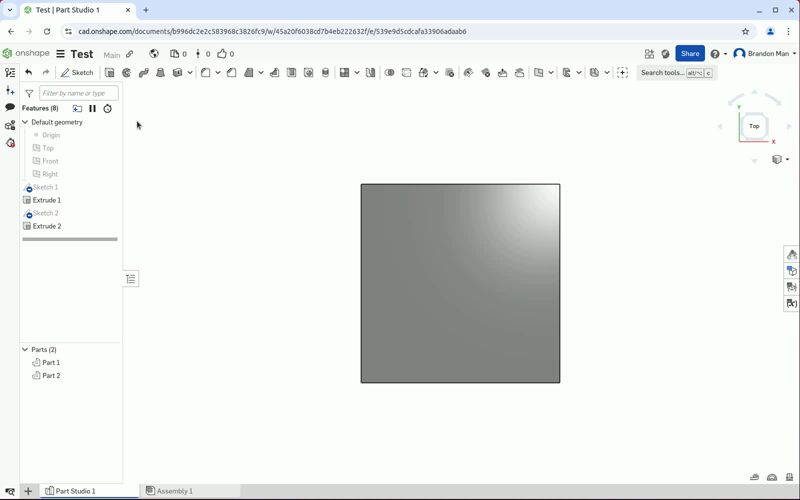
mouse_move(73, 189)
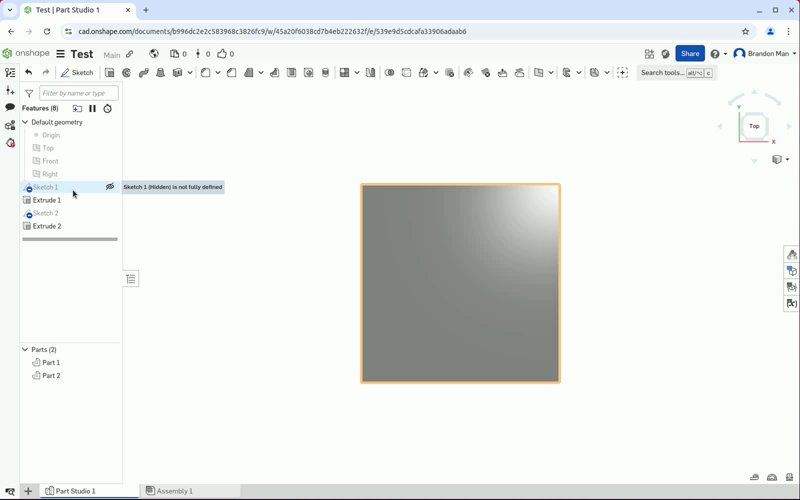
click(73, 189)
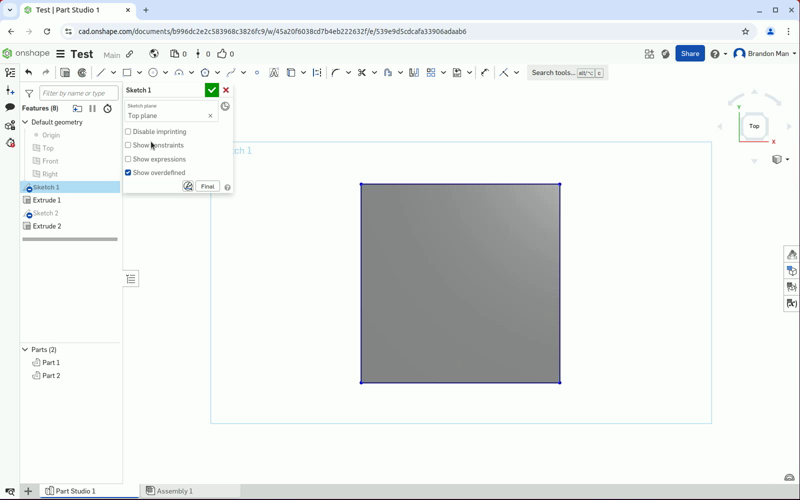
mouse_move(229, 92)
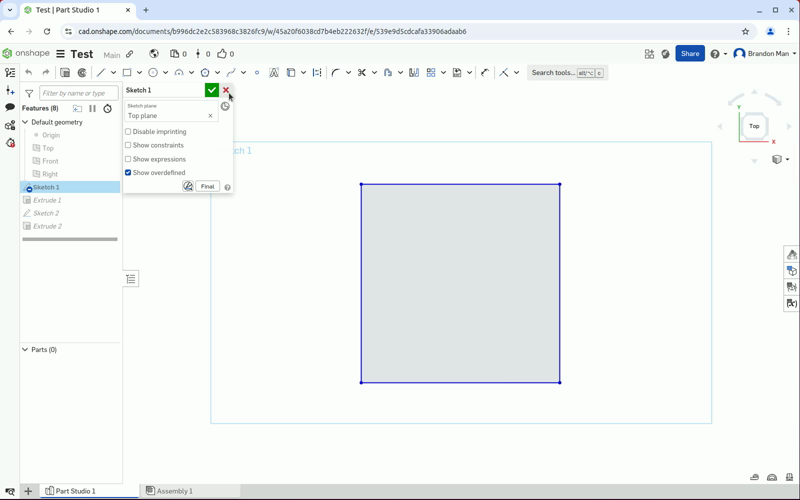
click(229, 92)
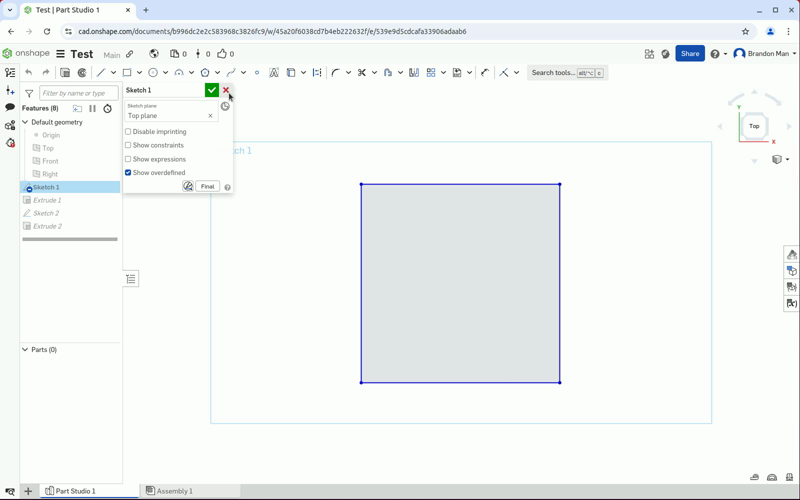
key(shift+s)
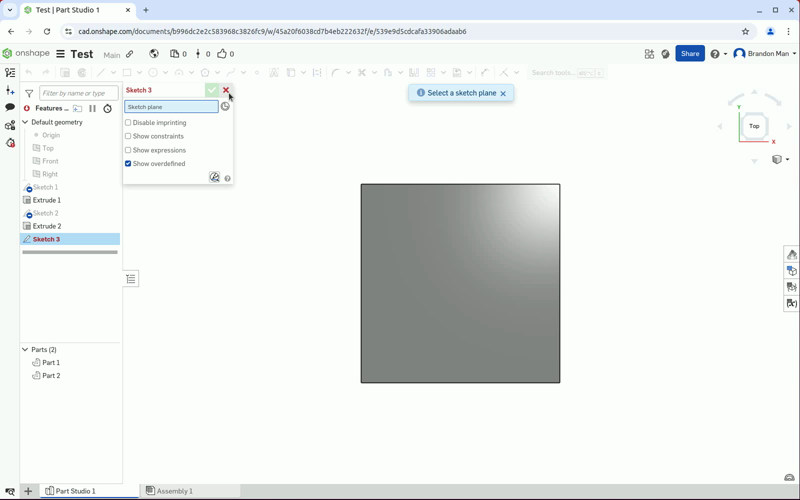
mouse_move(73, 150)
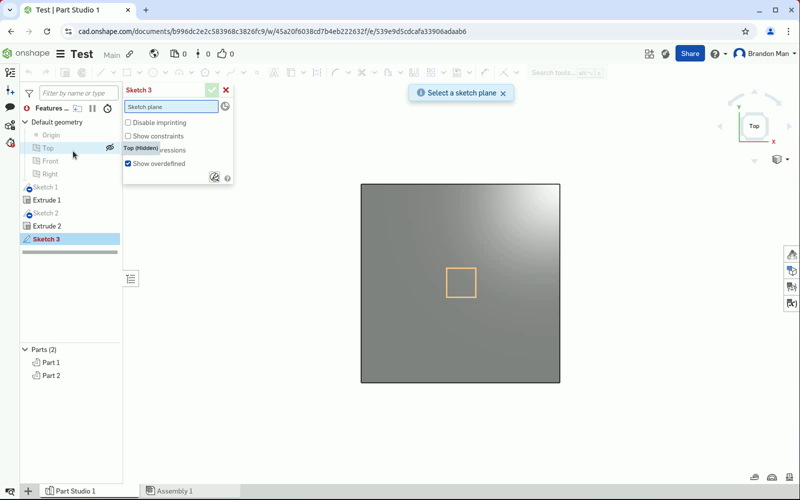
click(73, 150)
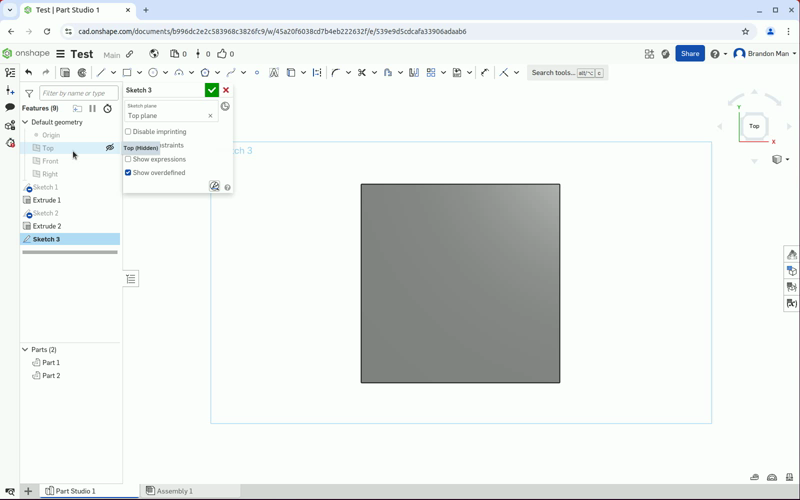
mouse_move(73, 352)
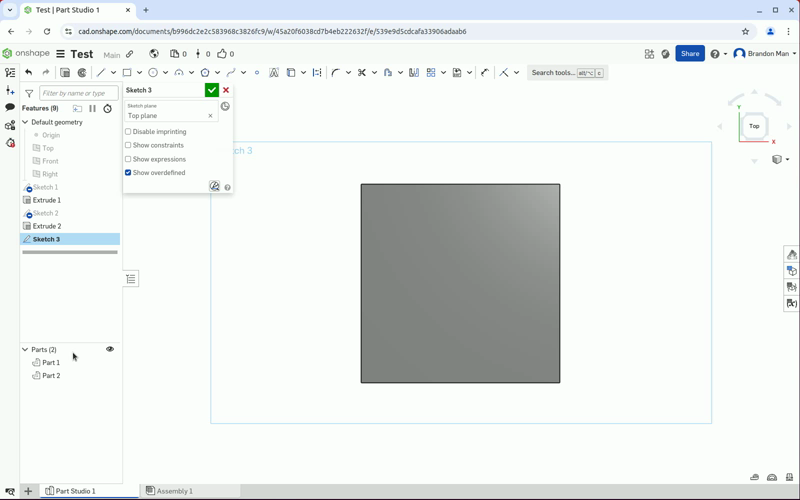
key(y)
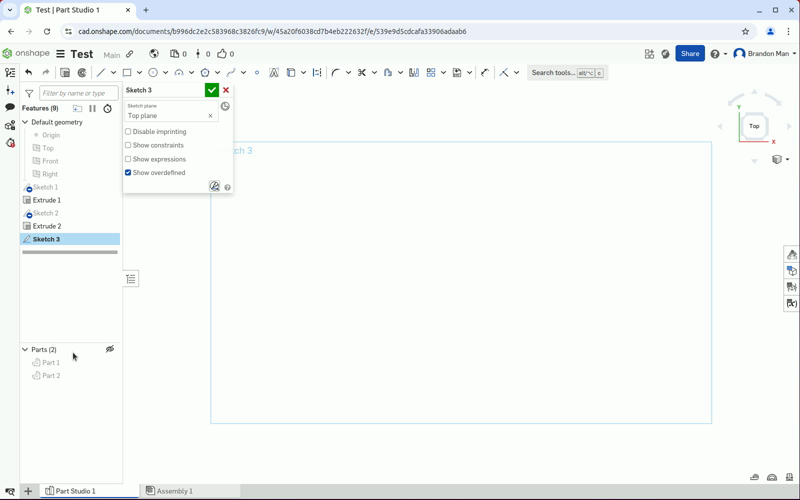
key(l)
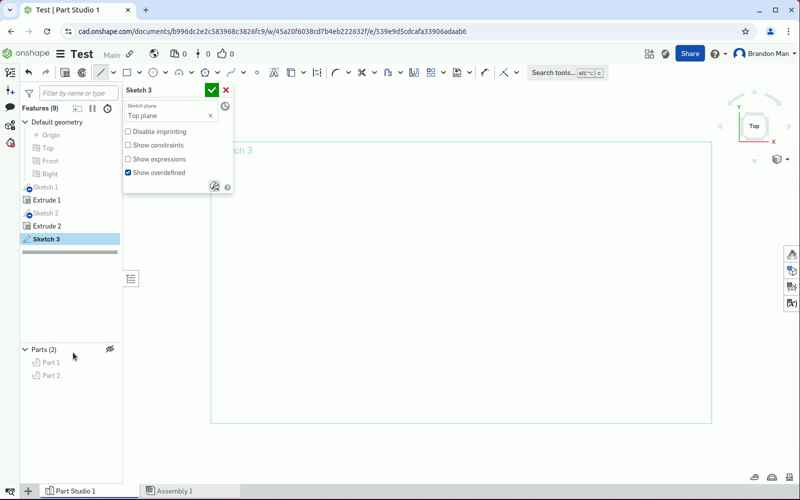
key_down(shift)
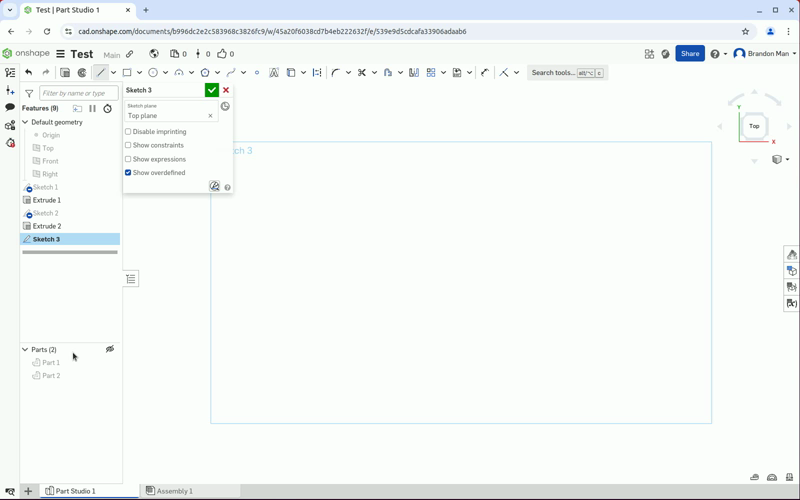
mouse_move(348, 395)
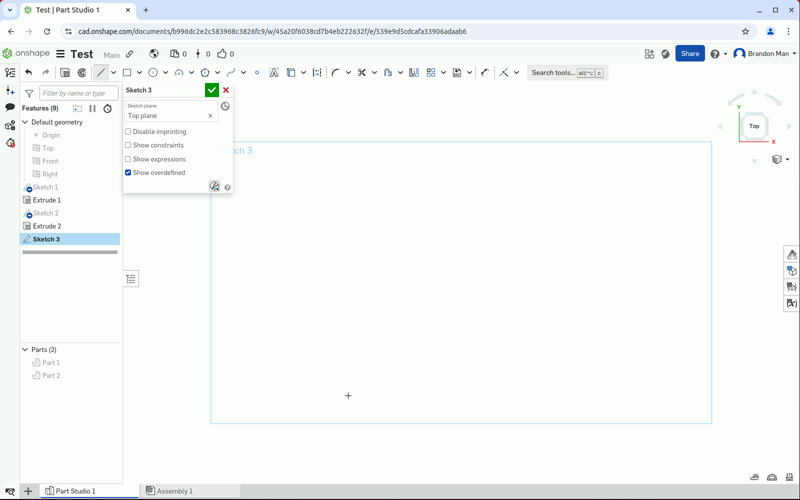
click(348, 395)
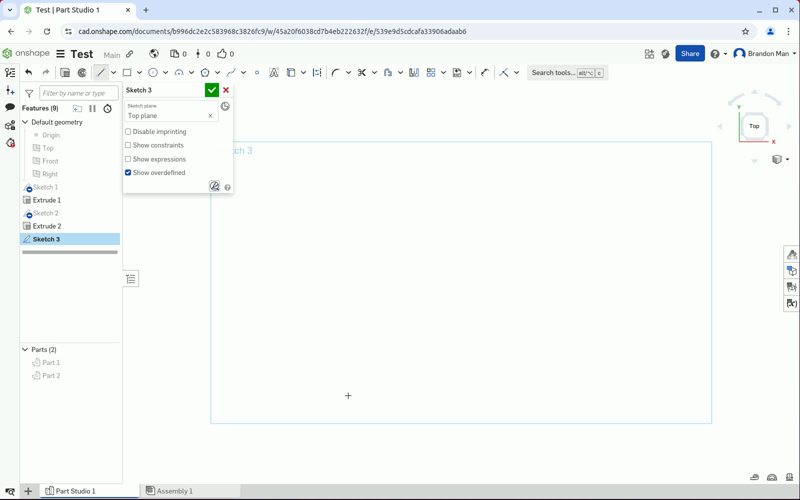
key_up(shift)
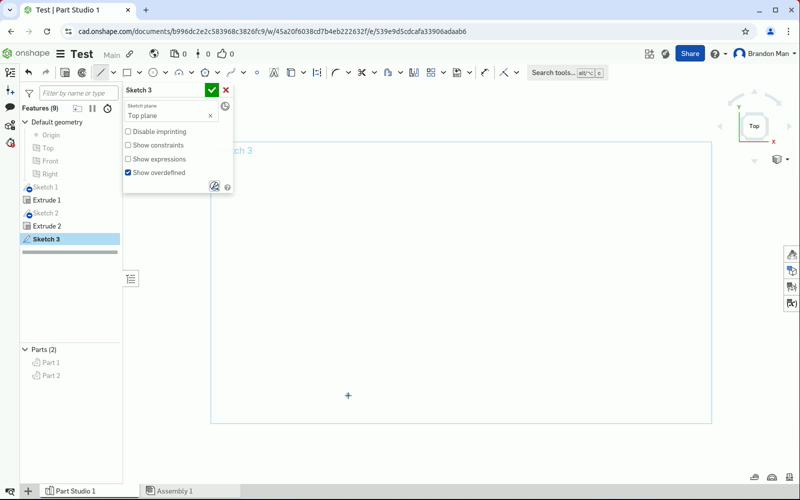
key_down(shift)
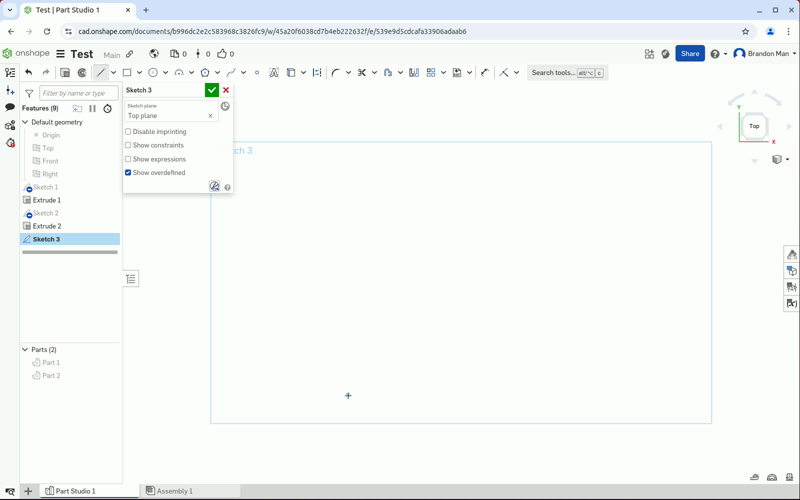
mouse_move(572, 395)
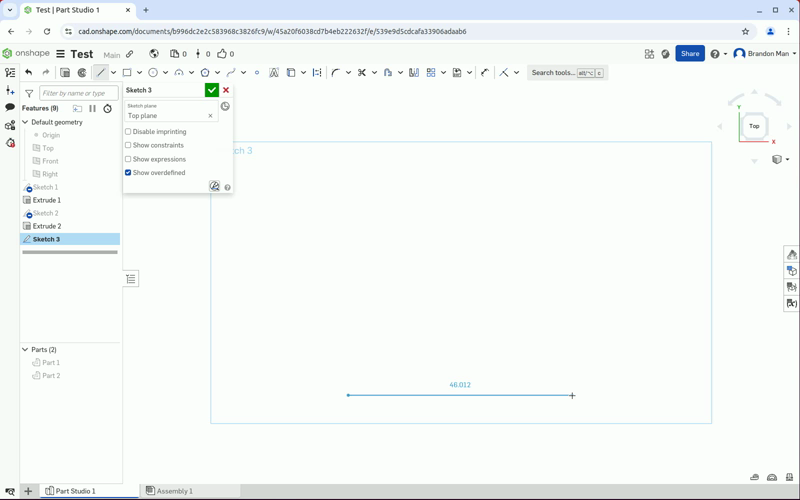
click(572, 395)
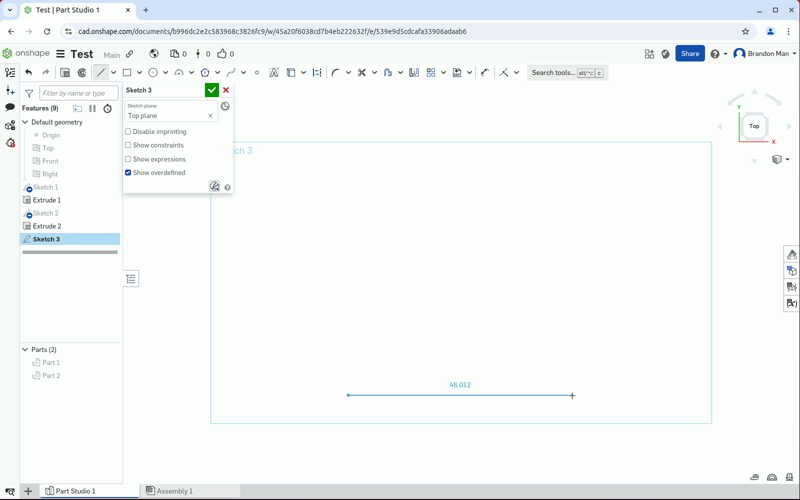
key_up(shift)
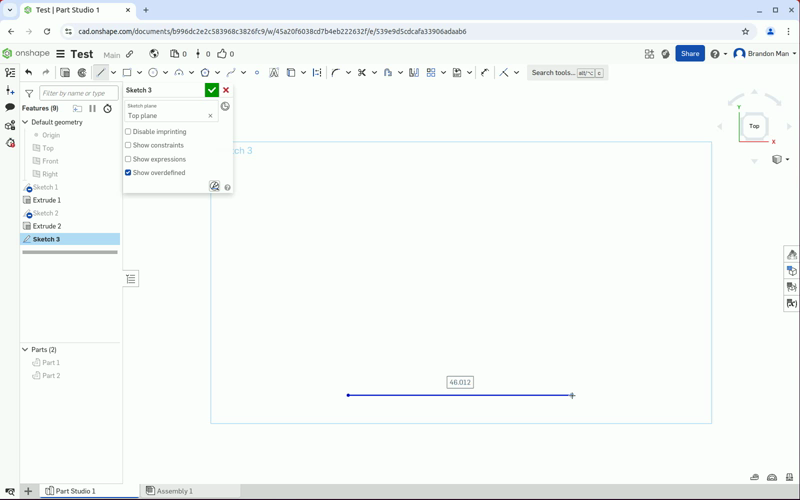
key_down(shift)
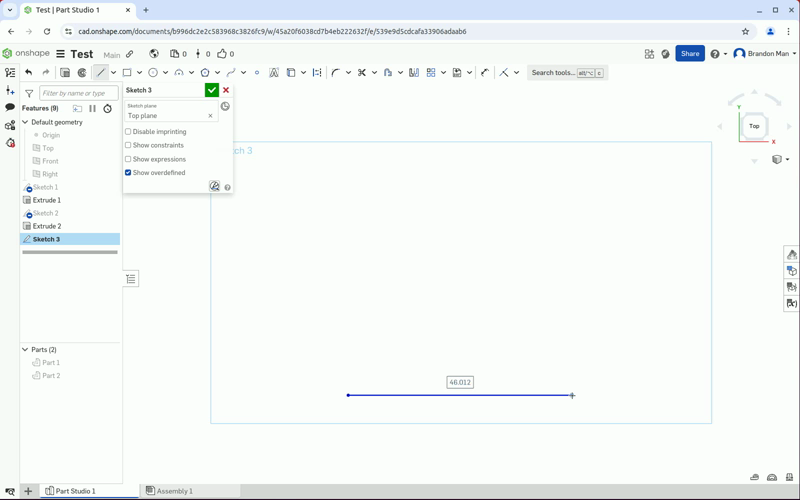
mouse_move(572, 171)
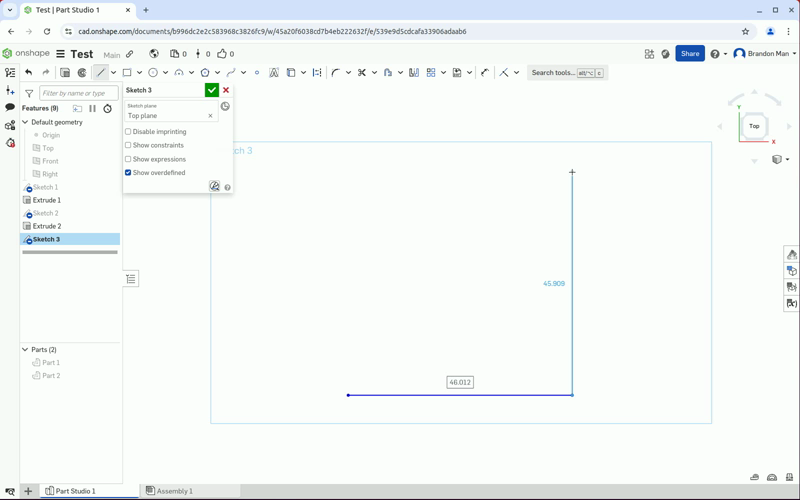
click(572, 171)
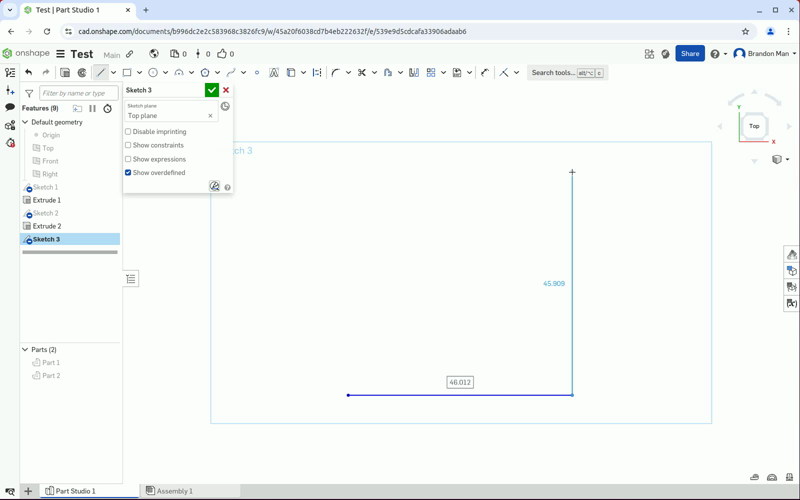
key_up(shift)
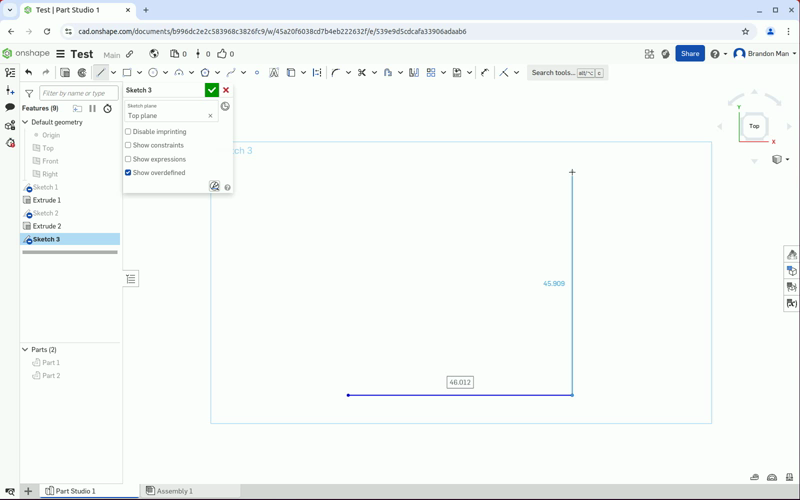
key_down(shift)
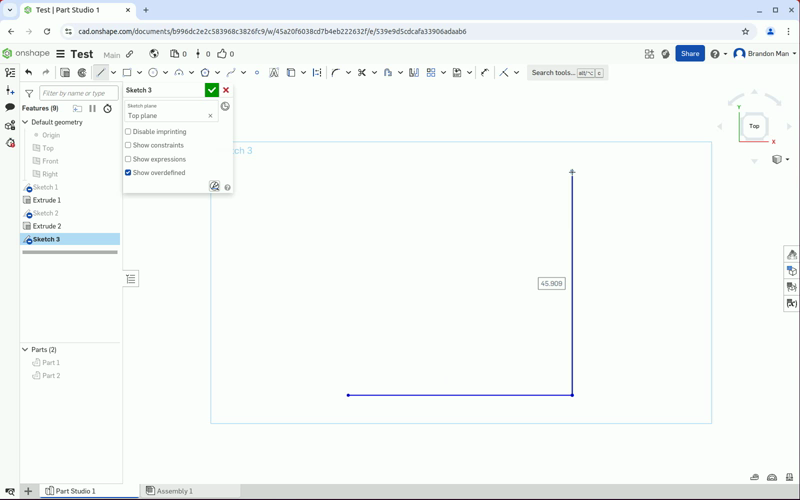
mouse_move(348, 171)
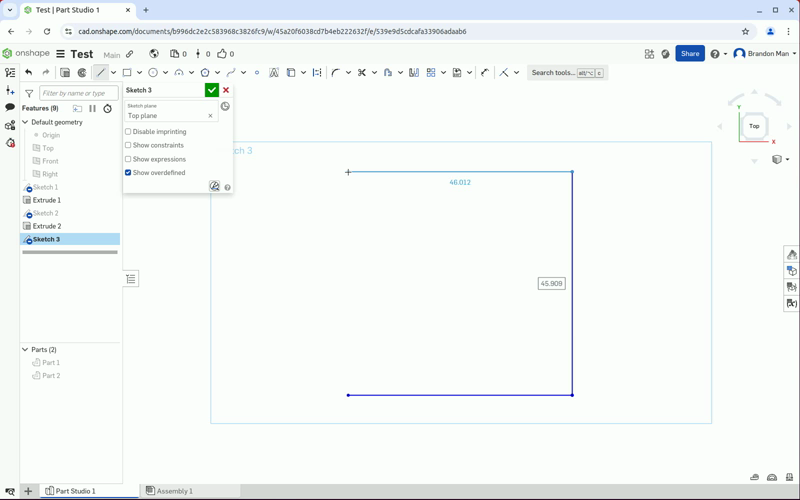
click(348, 171)
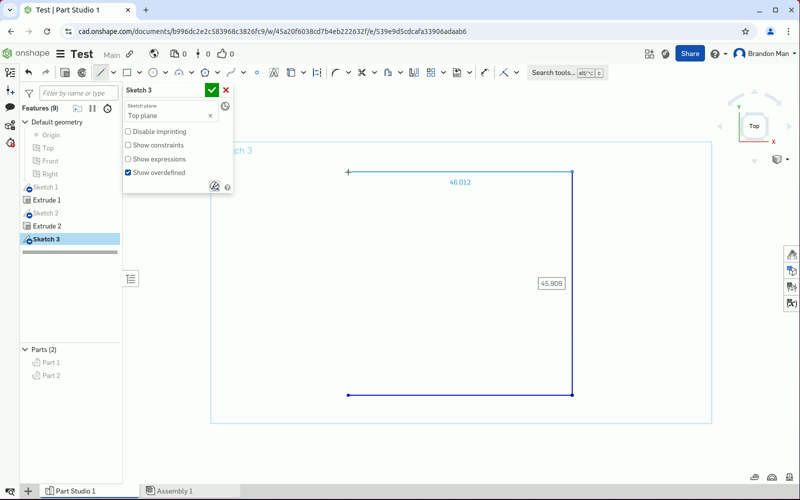
key_up(shift)
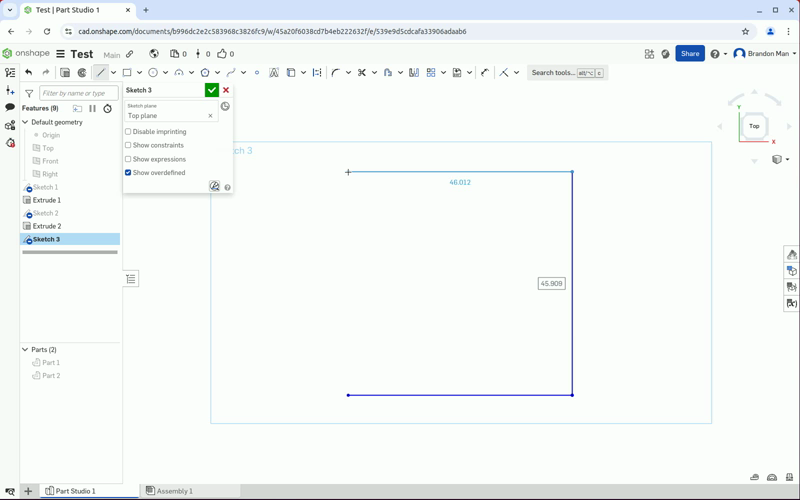
key_down(shift)
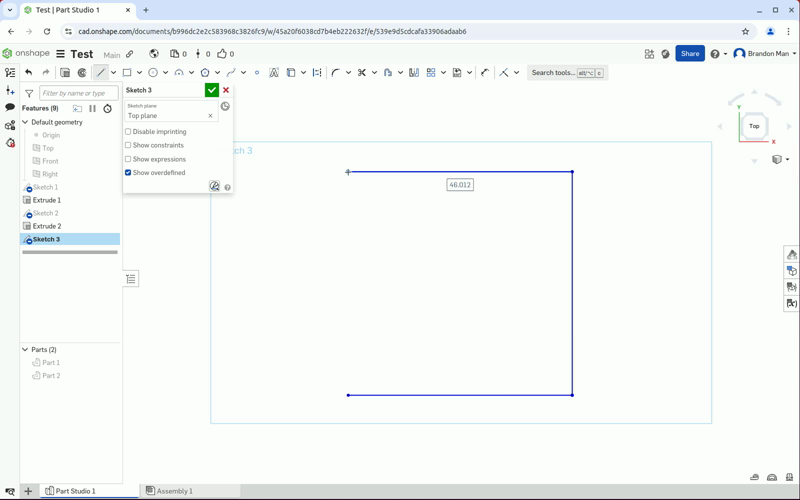
mouse_move(348, 395)
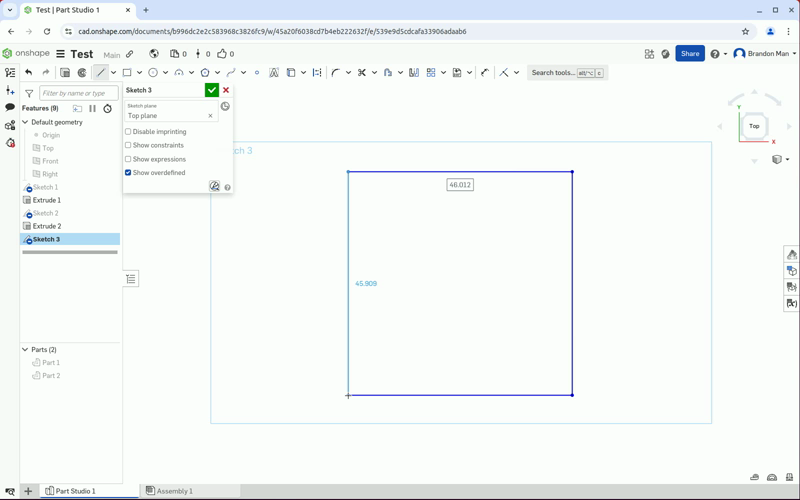
key_up(shift)
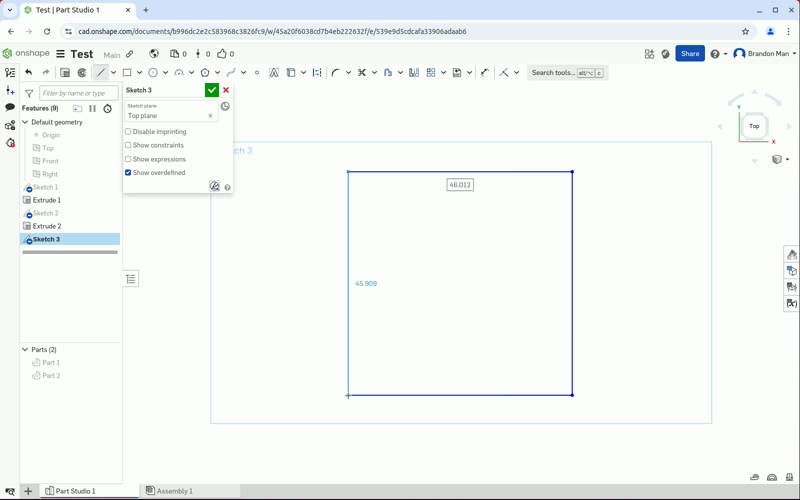
click(348, 395)
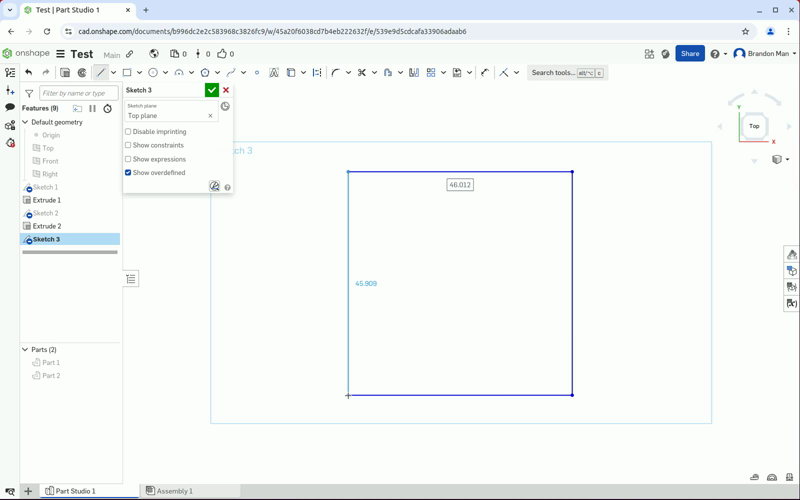
key(esc)
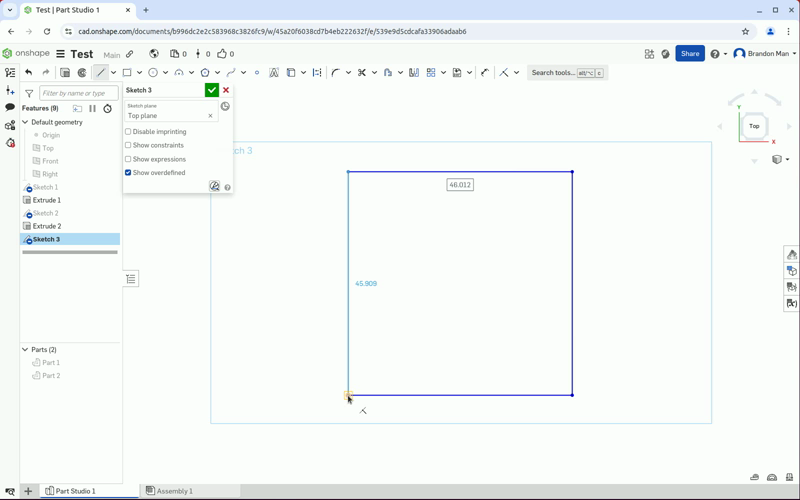
key(l)
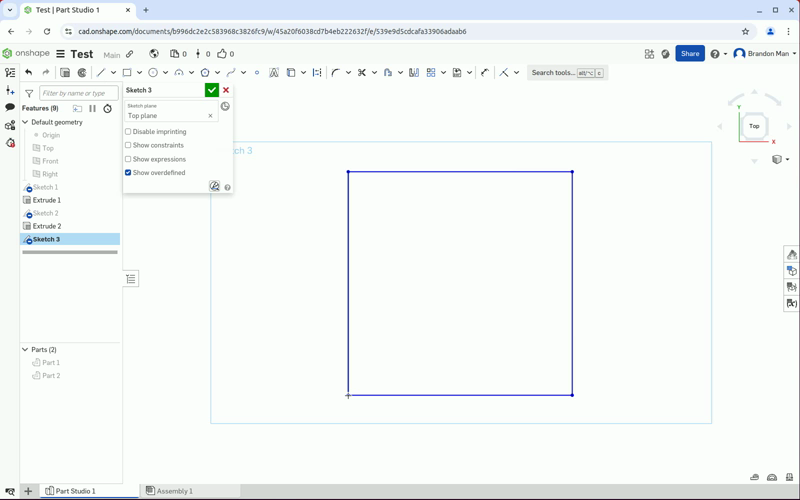
key_down(shift)
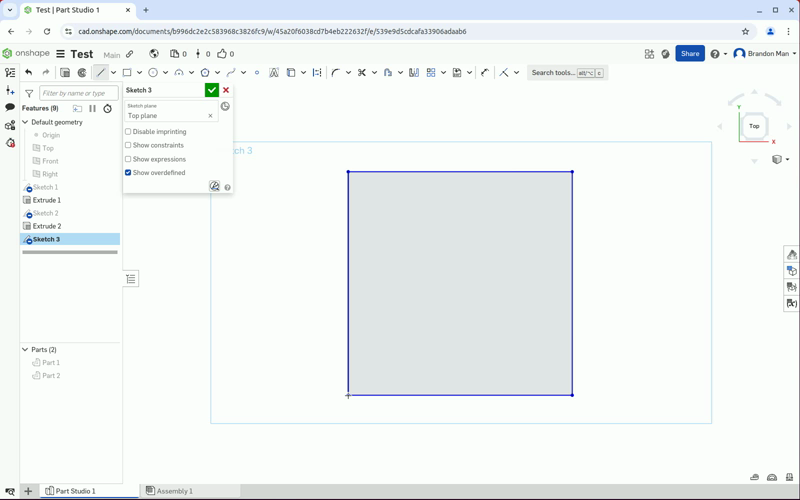
mouse_move(359, 383)
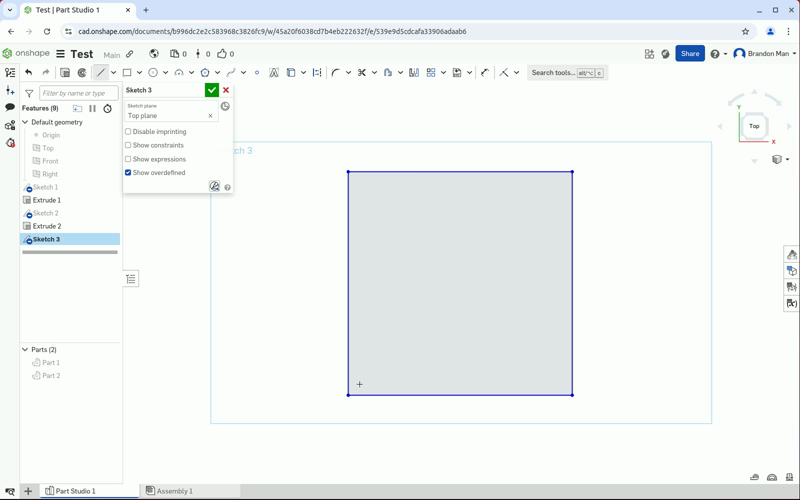
click(359, 383)
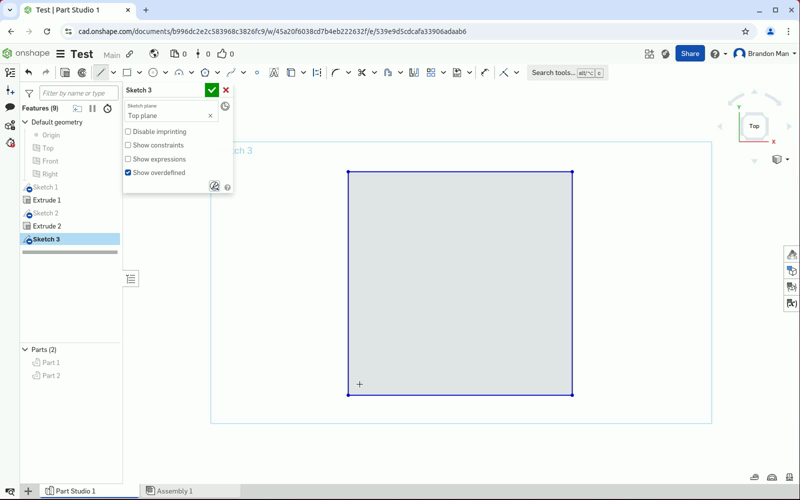
key_up(shift)
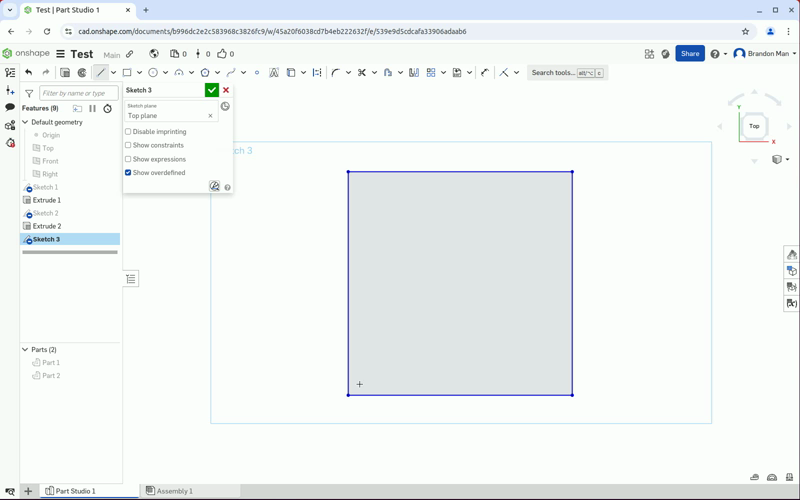
key_down(shift)
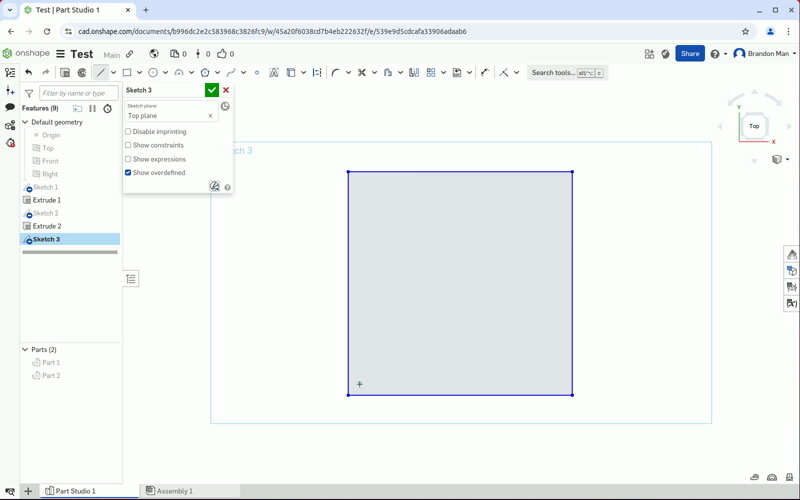
mouse_move(560, 383)
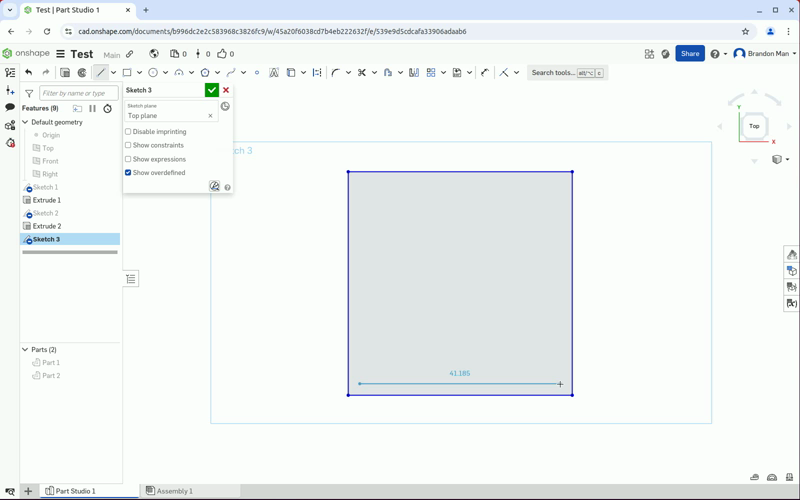
click(560, 383)
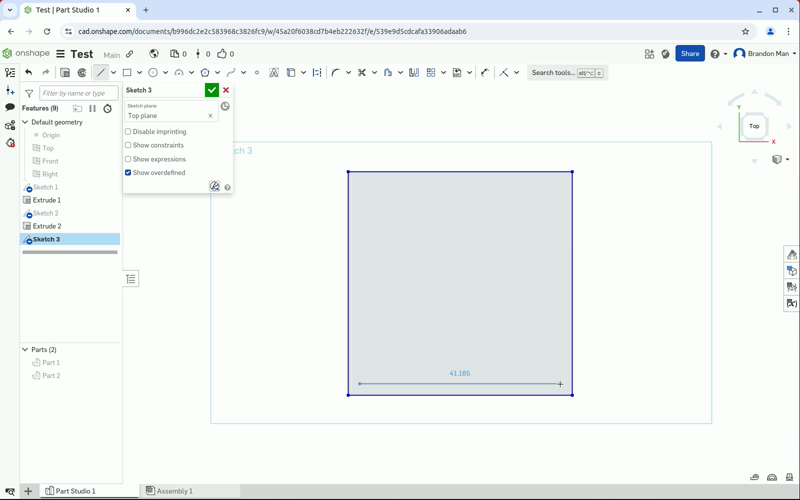
key_up(shift)
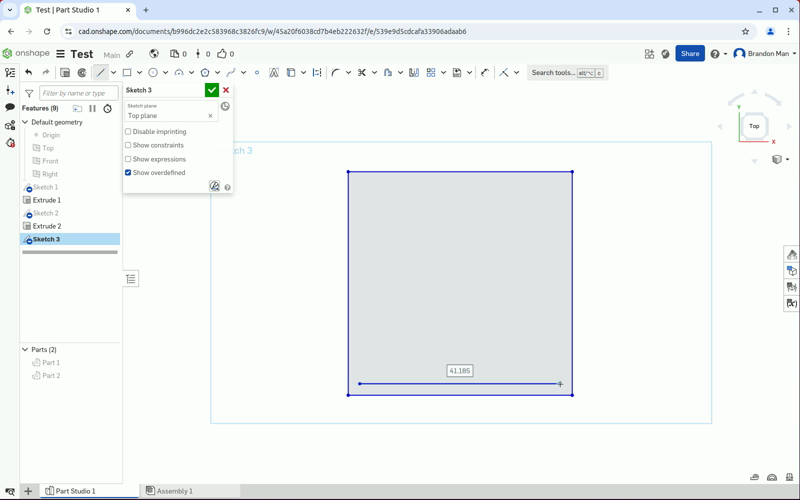
key_down(shift)
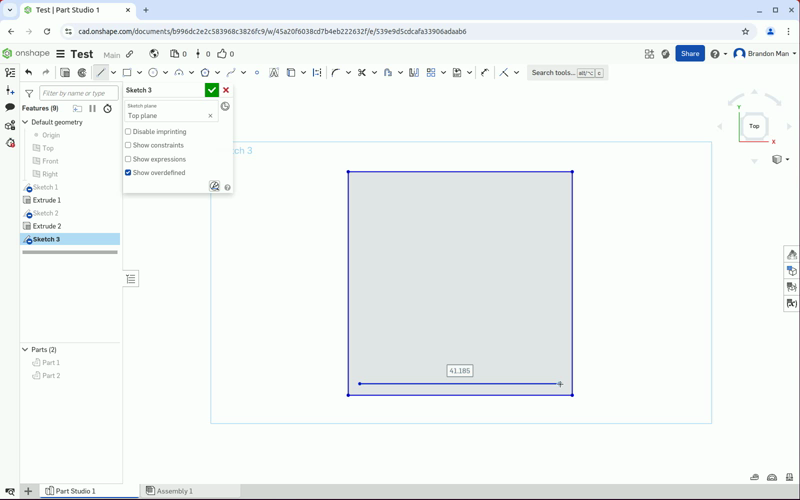
mouse_move(560, 183)
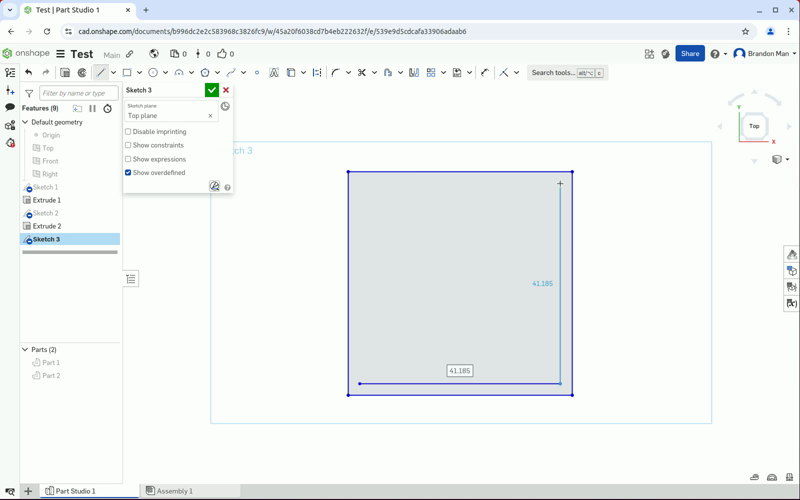
click(560, 183)
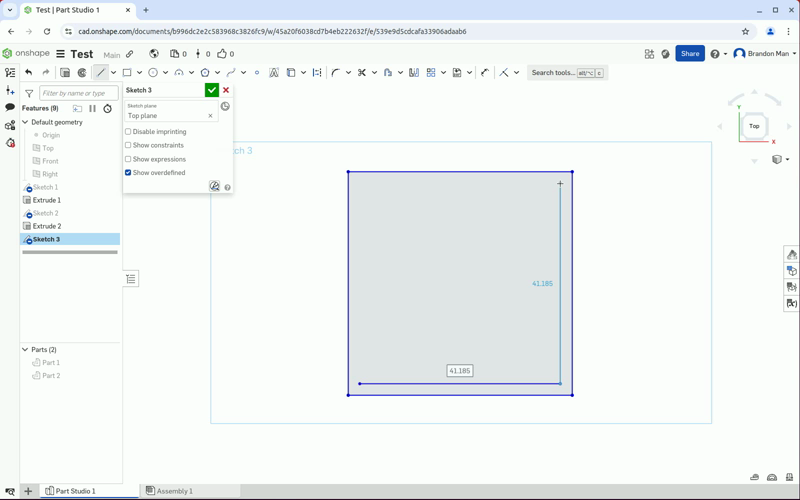
key_up(shift)
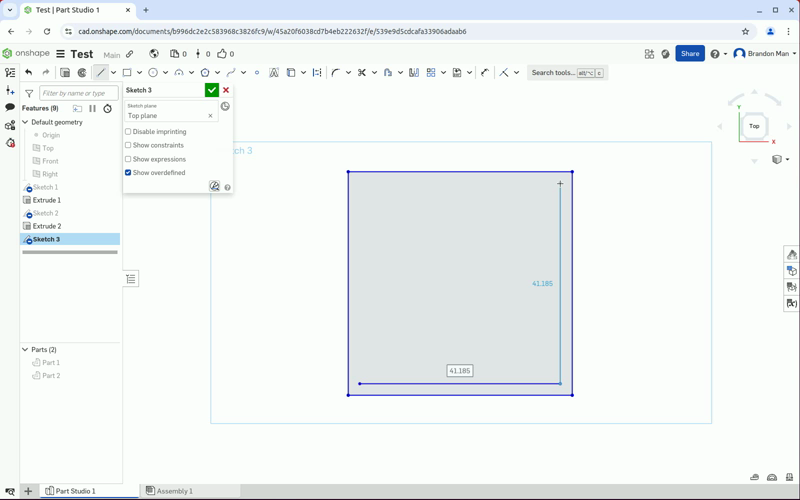
key_down(shift)
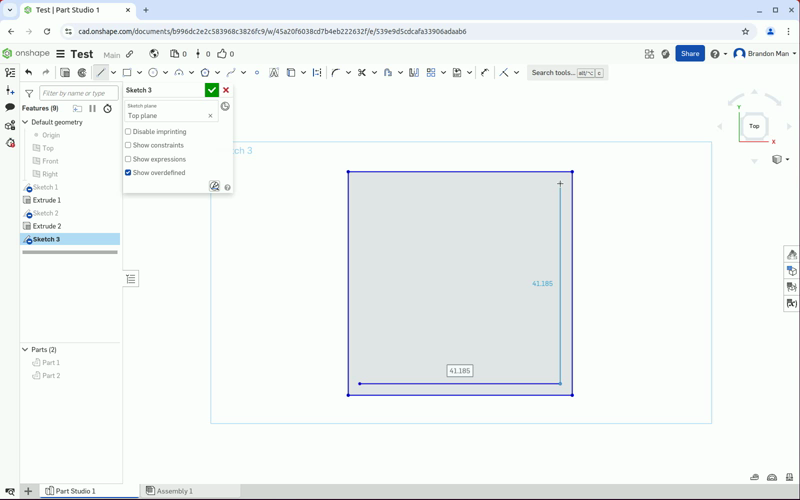
mouse_move(359, 183)
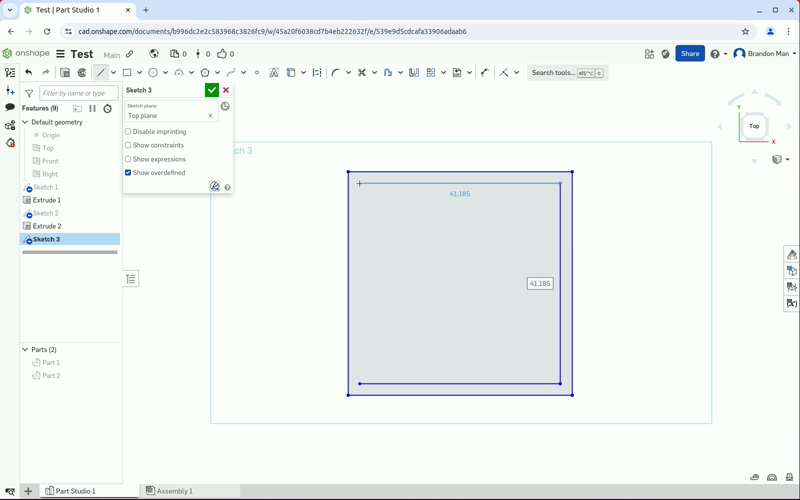
click(359, 183)
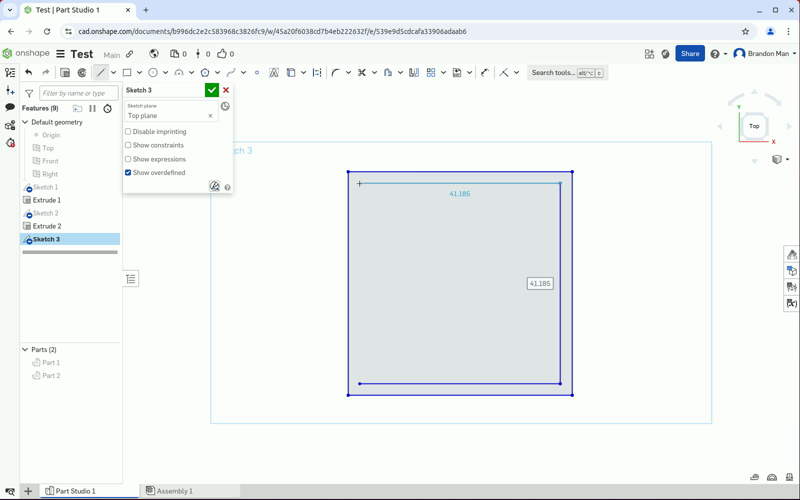
key_up(shift)
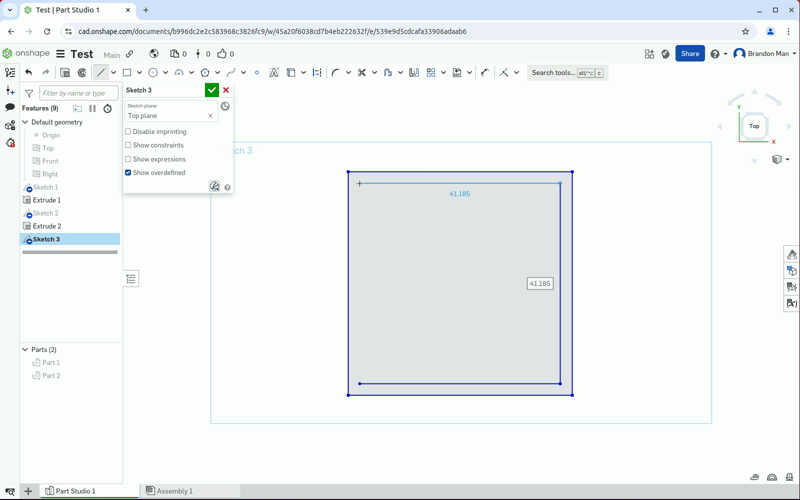
key_down(shift)
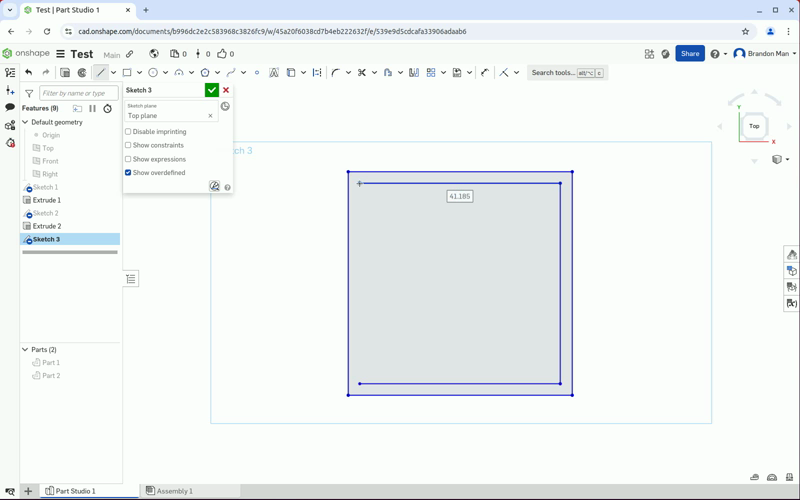
mouse_move(359, 383)
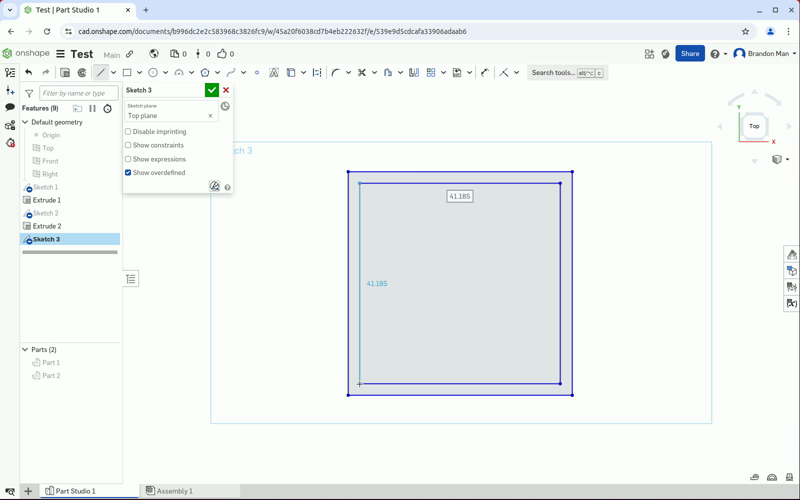
key_up(shift)
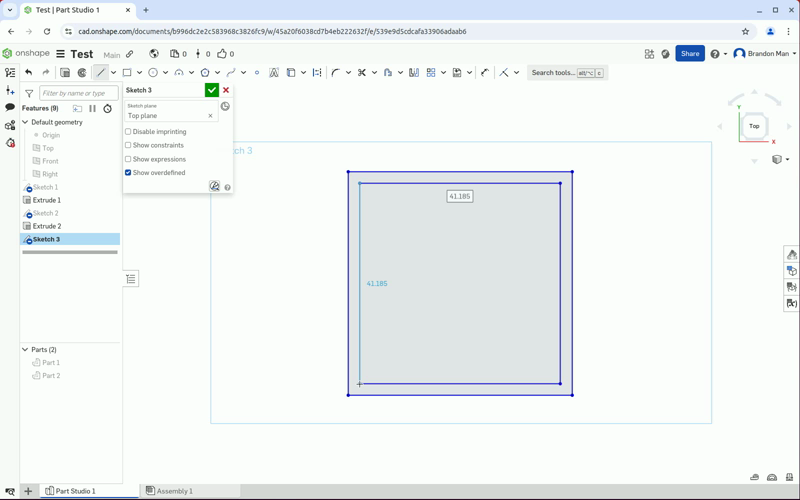
click(359, 383)
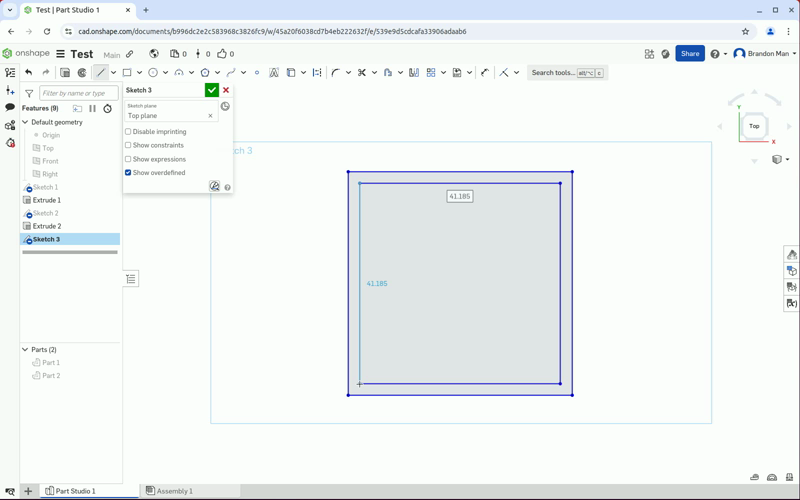
key(esc)
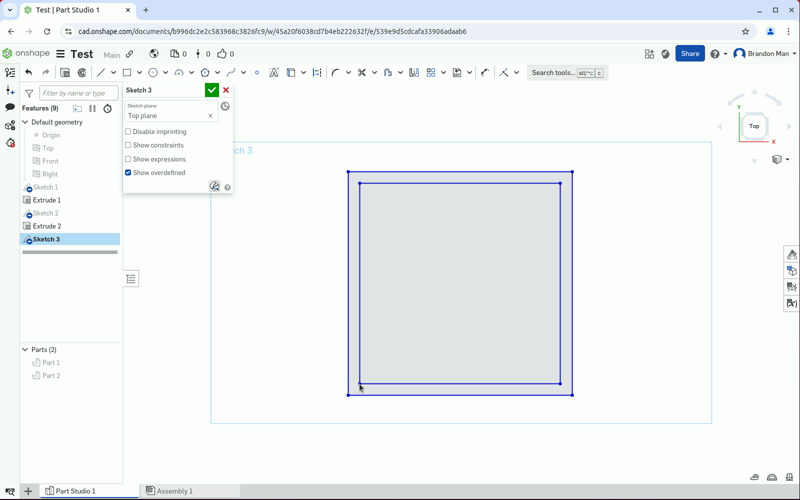
mouse_move(355, 178)
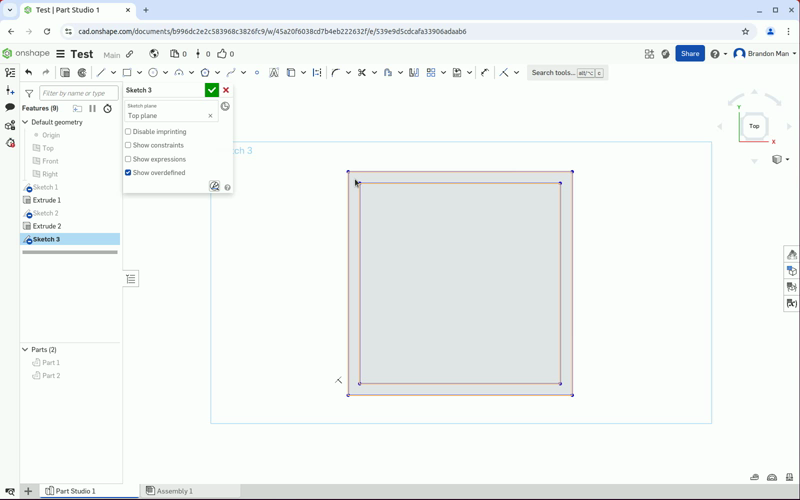
click(355, 178)
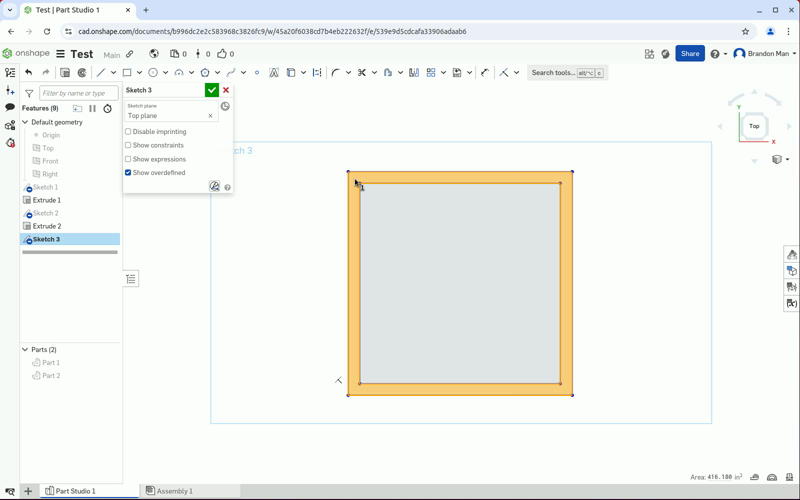
mouse_move(73, 352)
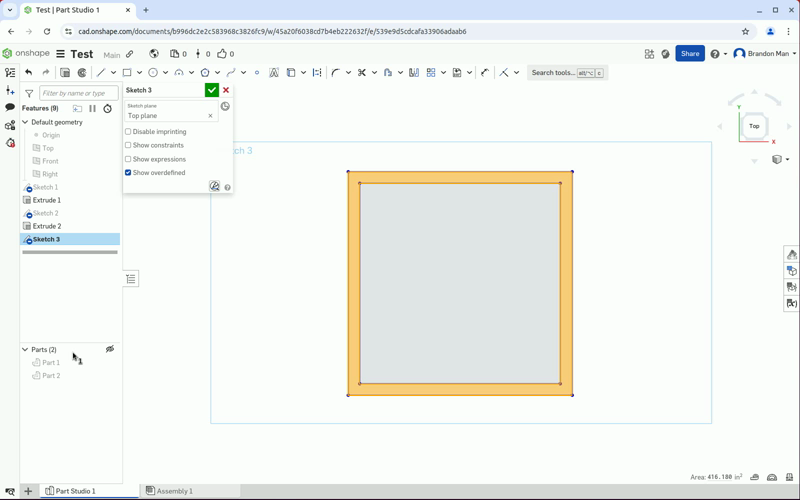
key(shift+y)
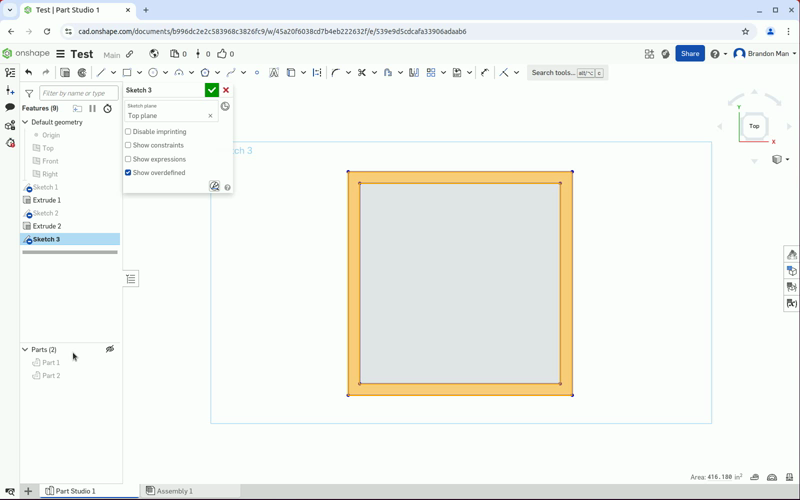
key(shift+e)
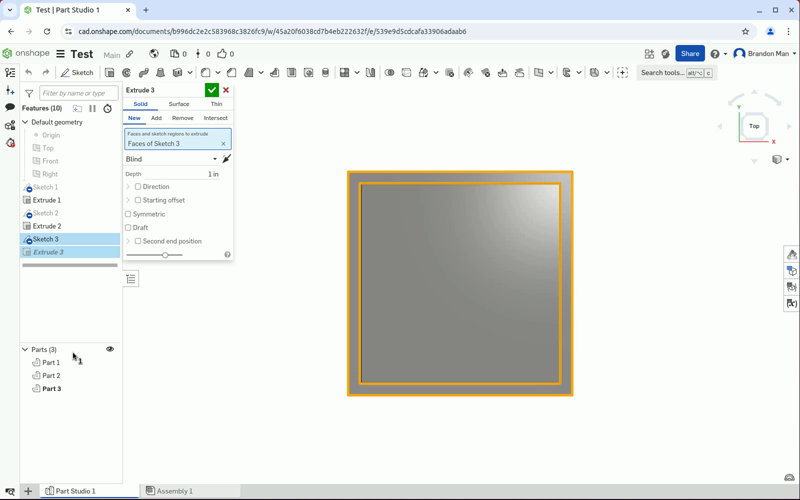
mouse_move(143, 106)
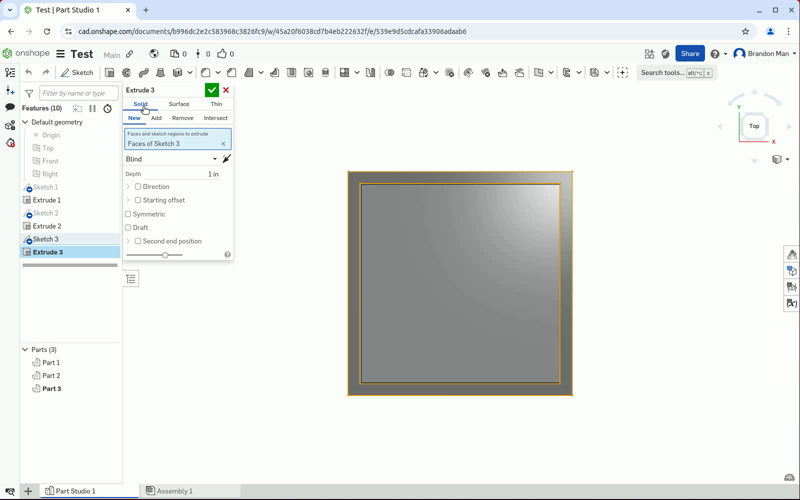
click(143, 106)
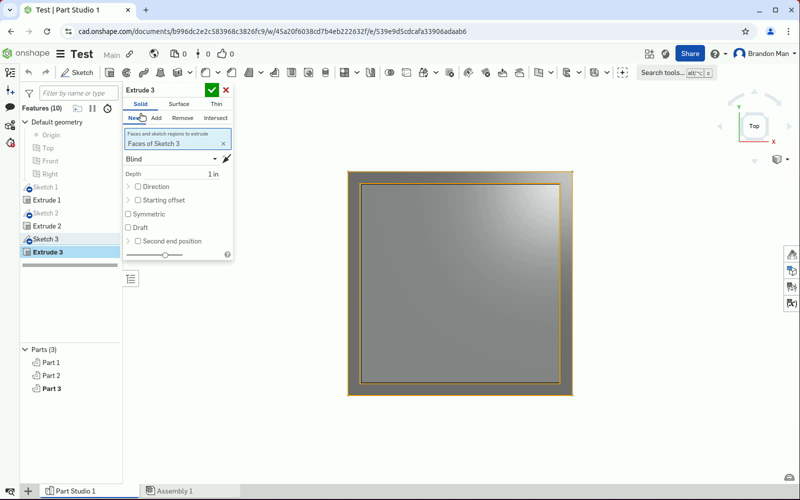
mouse_move(137, 120)
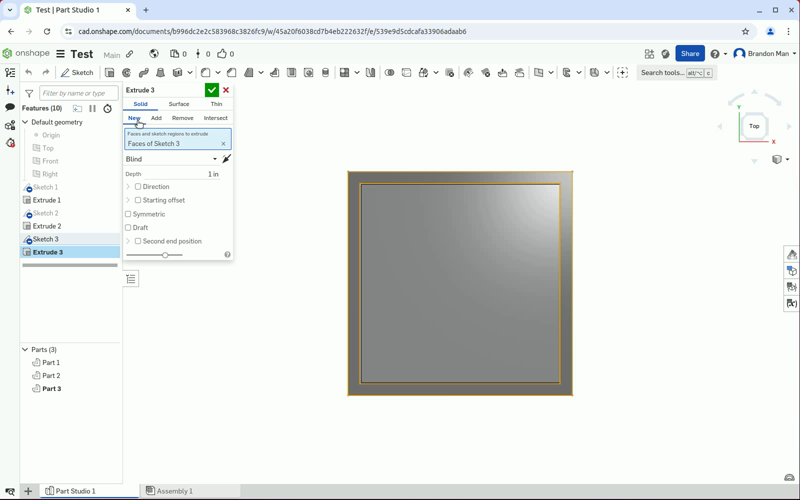
click(137, 120)
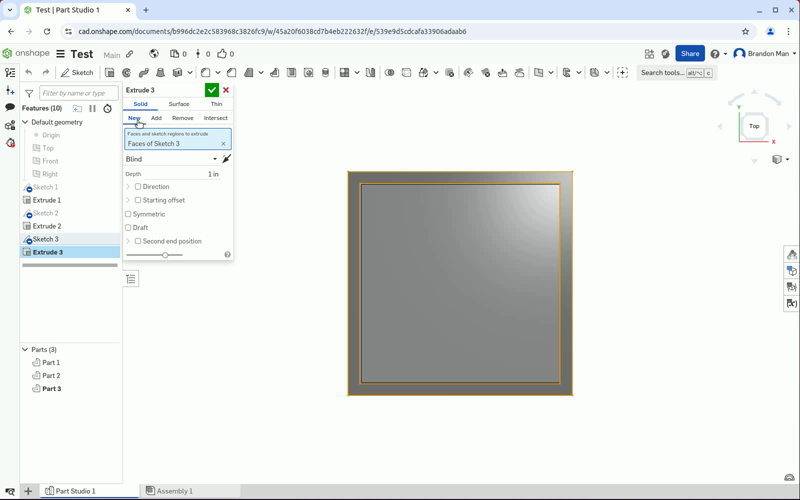
key(tab, 4)
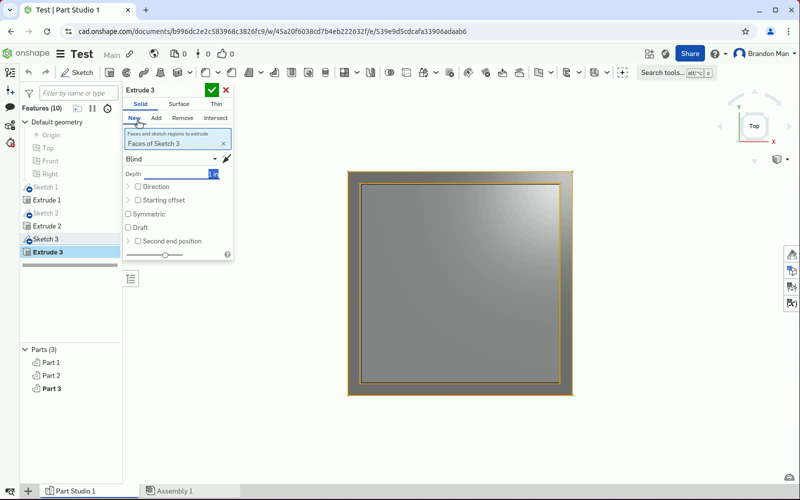
text(1.926)
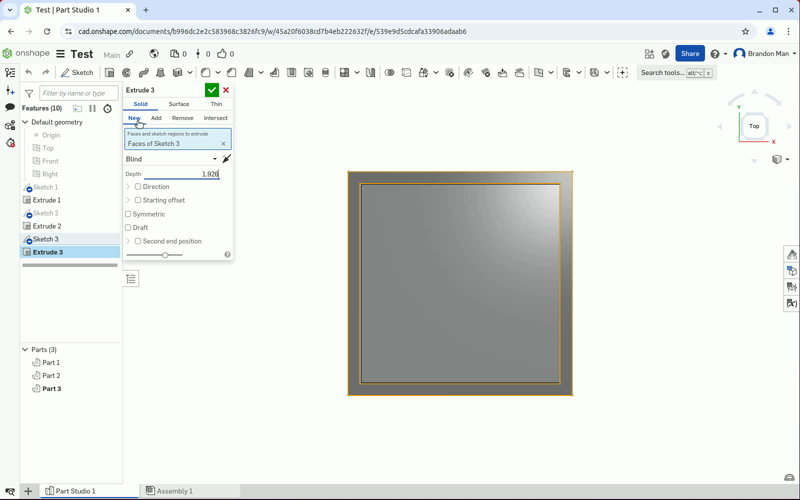
key(enter)
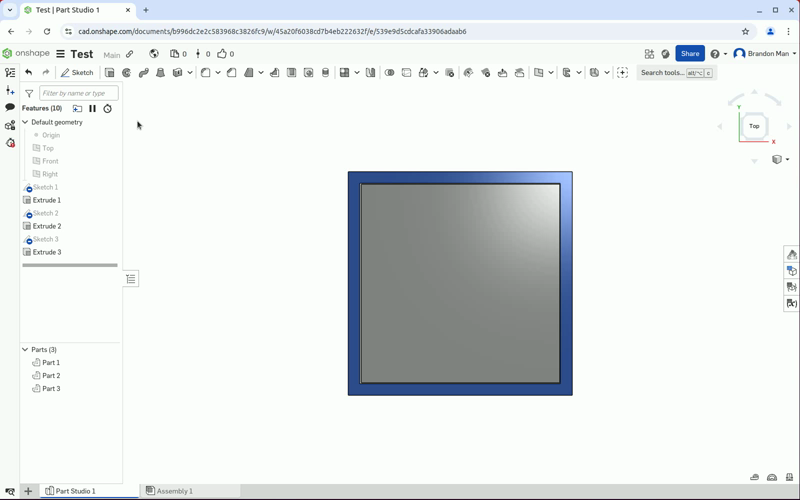
key(shift+h)
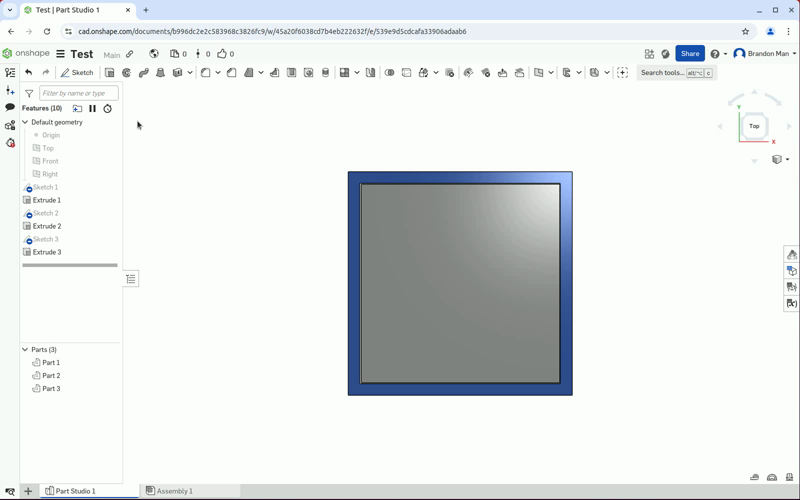
key(shift+h)
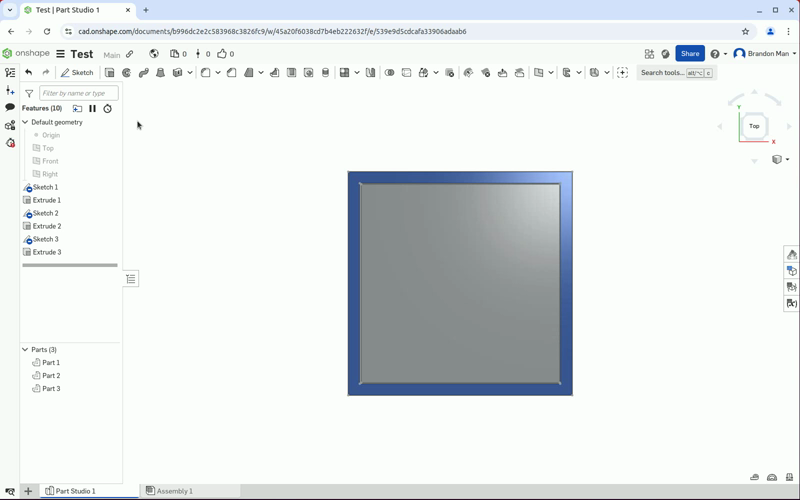
key(shift+7)
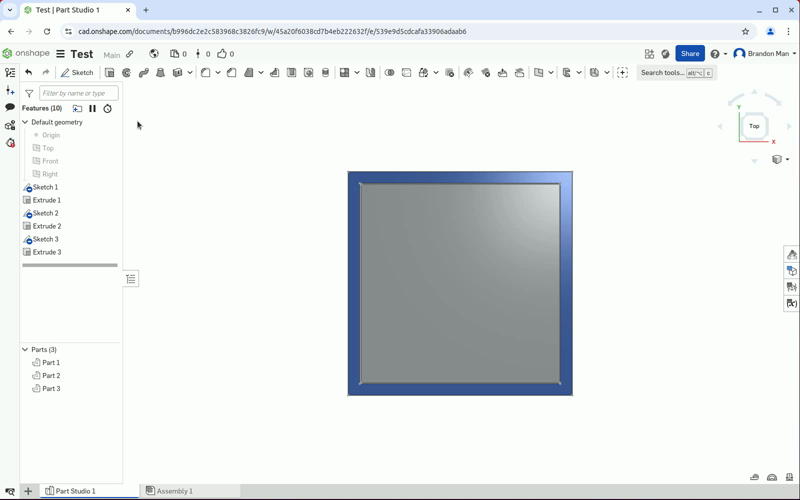
key(up, 3)
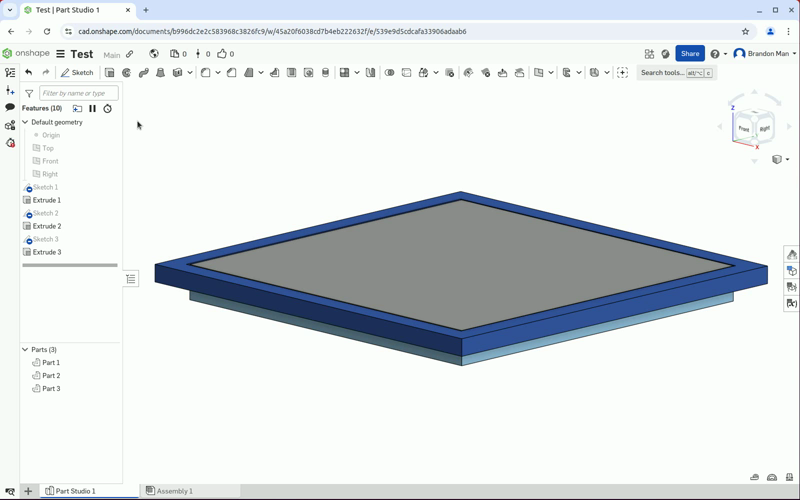
key(left, 3)
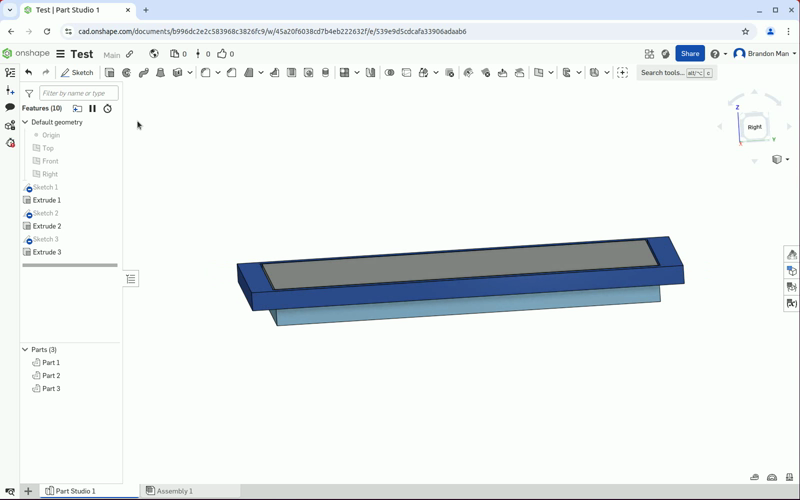
key(right, 3)
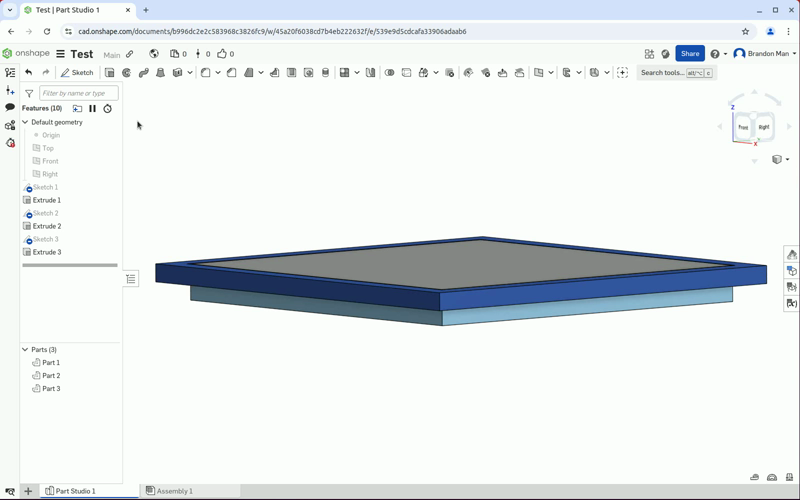
key(down, 3)
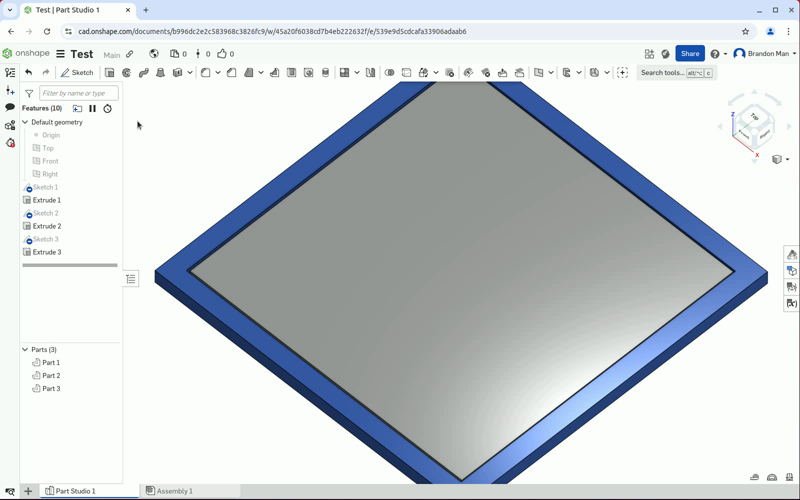
mouse_move(73, 189)
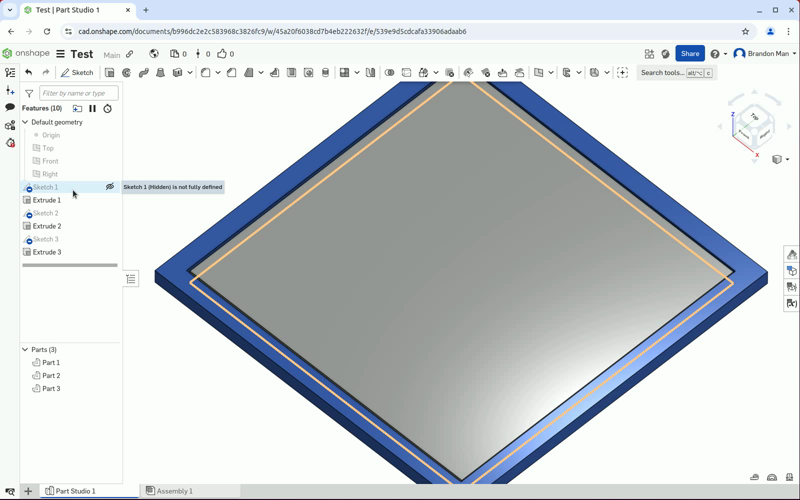
click(73, 189)